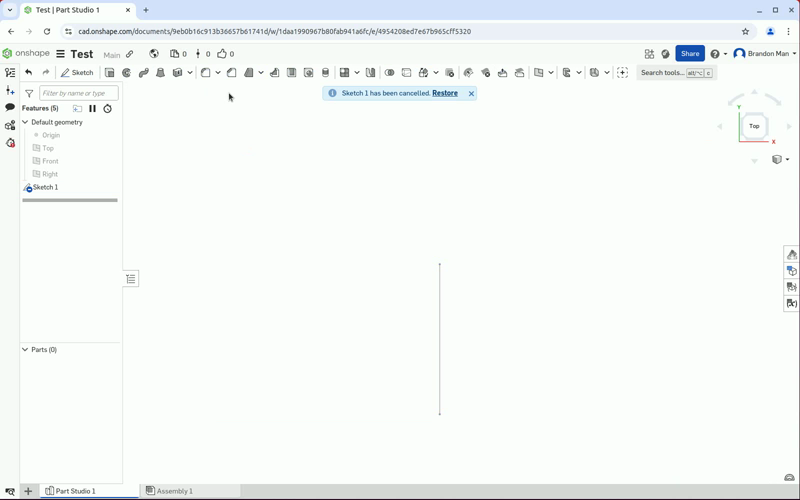
key(shift+h)
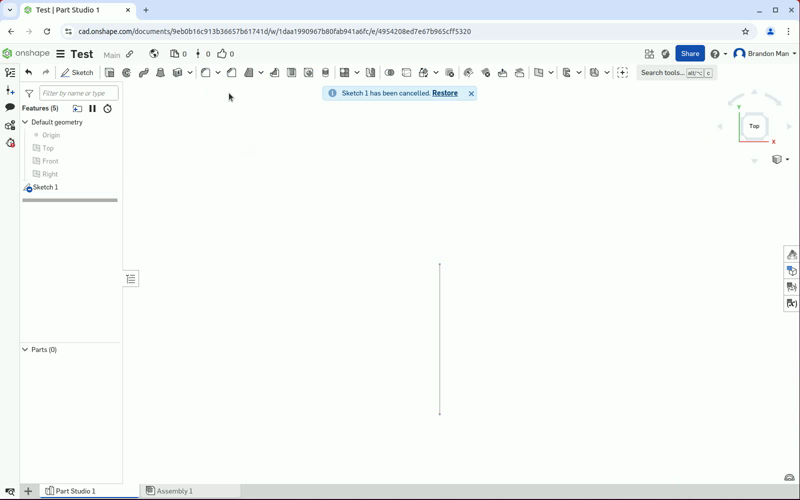
key(shift+s)
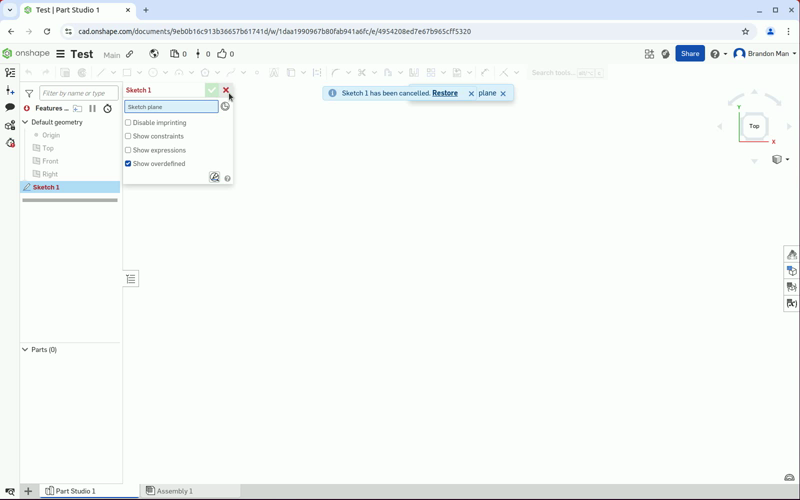
mouse_move(73, 150)
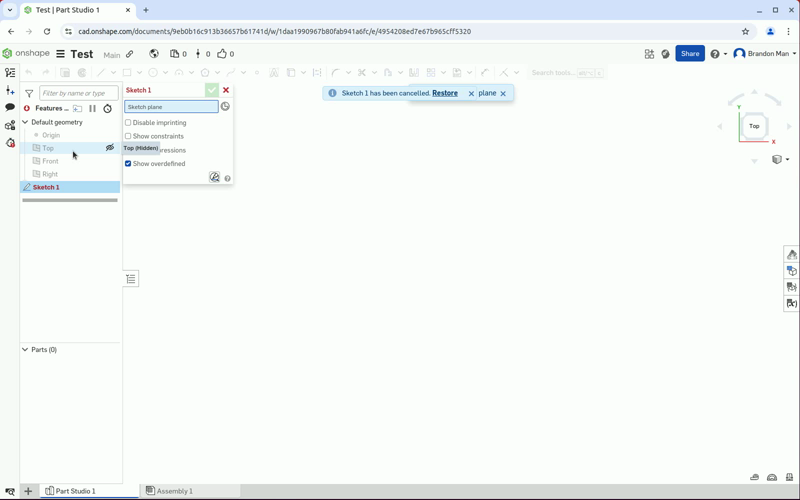
click(73, 150)
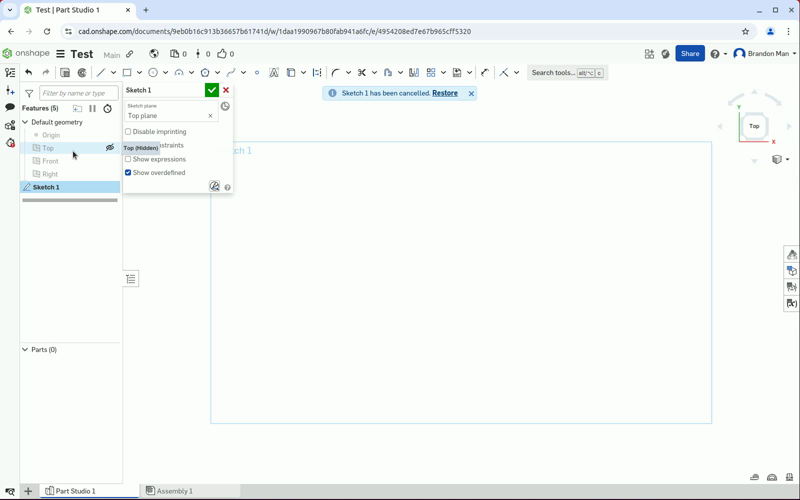
mouse_move(73, 352)
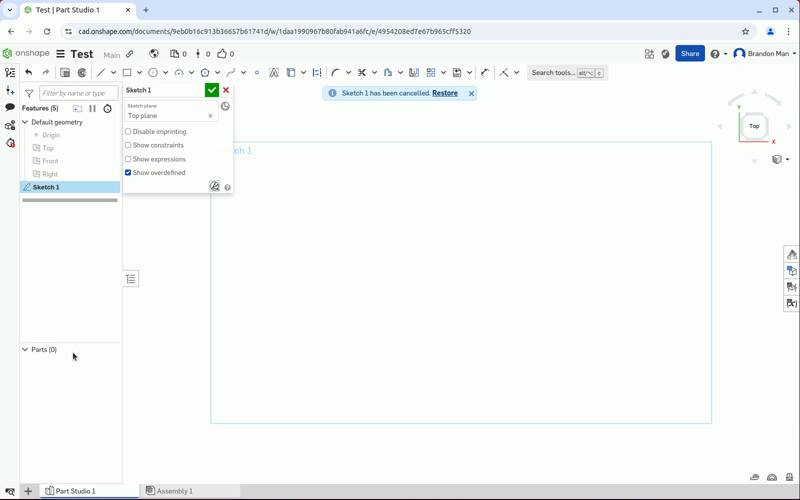
key(y)
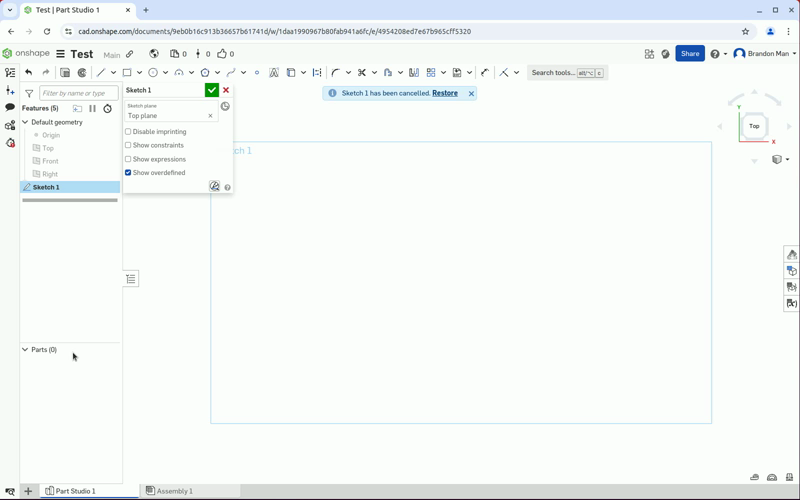
key(c)
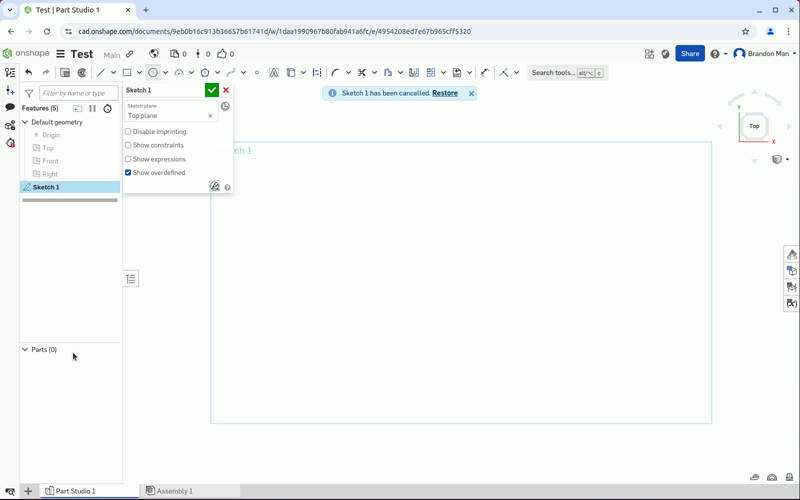
key_down(shift)
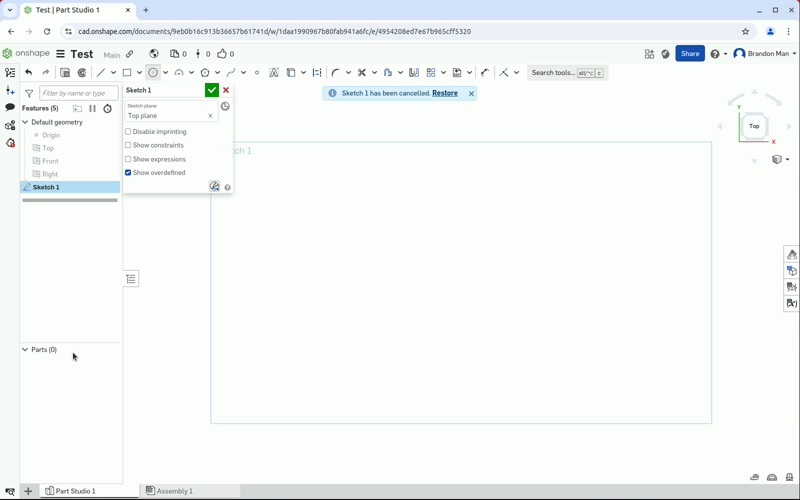
mouse_move(461, 282)
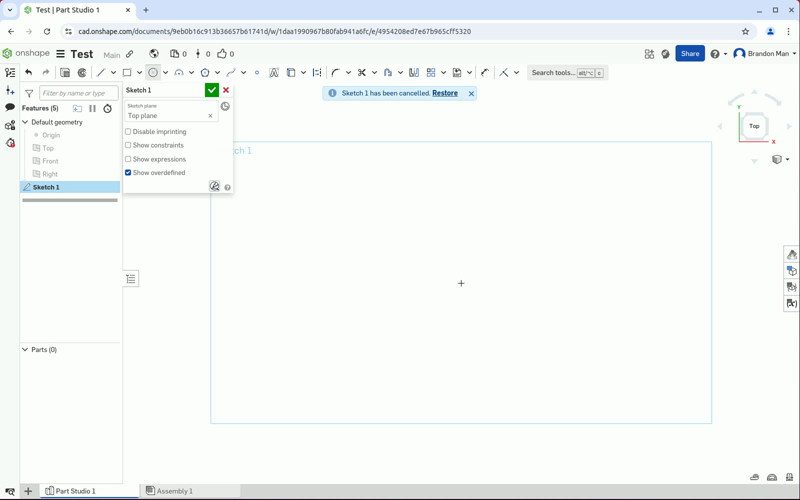
click(461, 282)
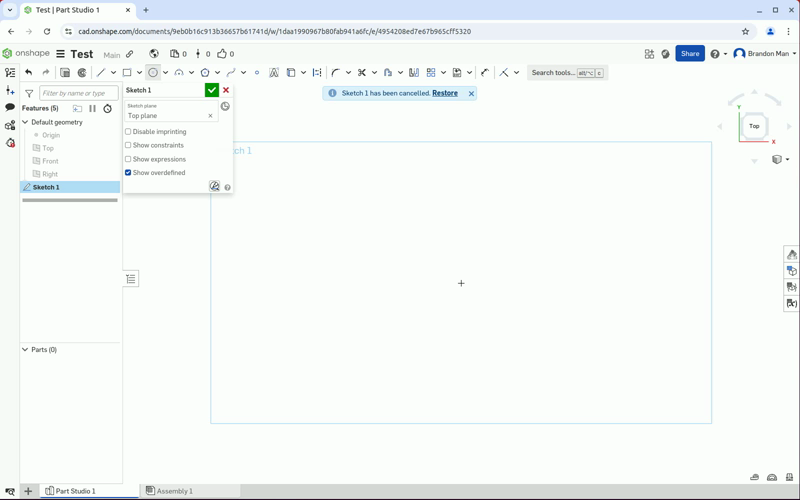
key_up(shift)
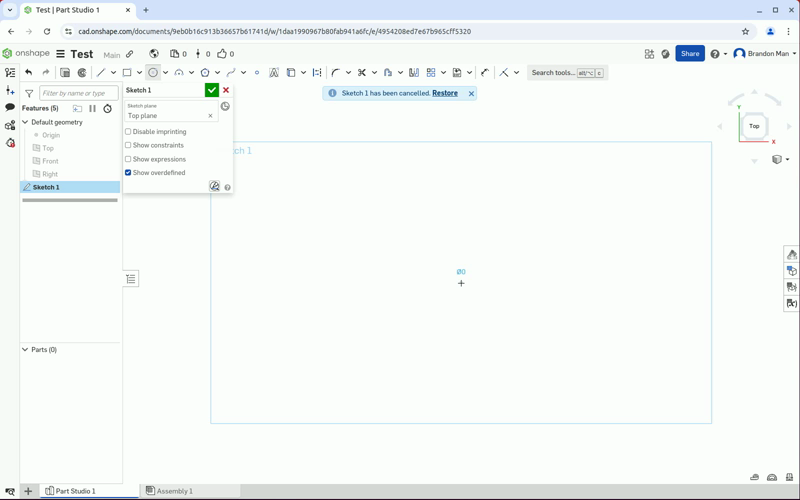
mouse_move(572, 282)
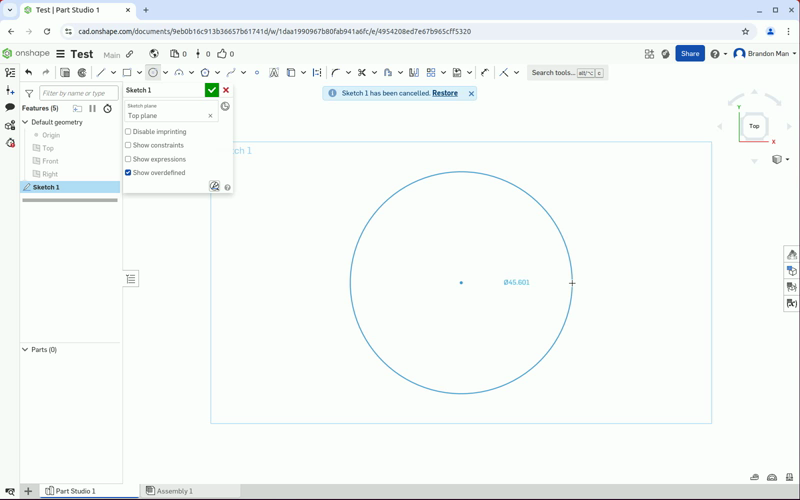
click(572, 282)
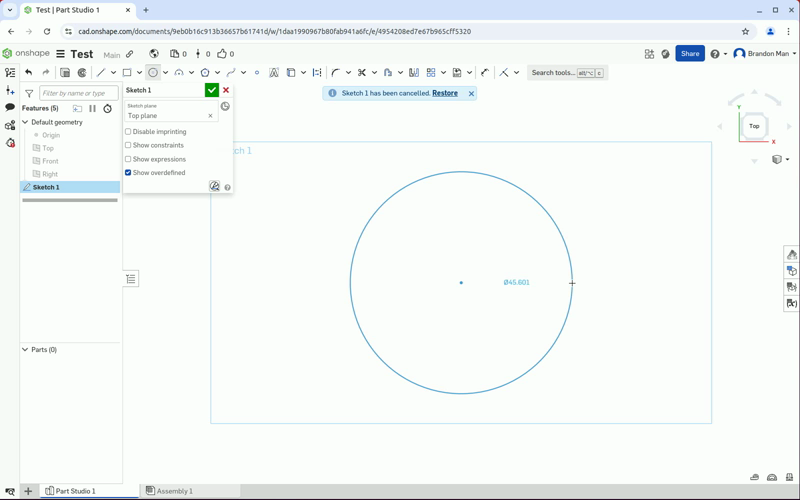
key(esc)
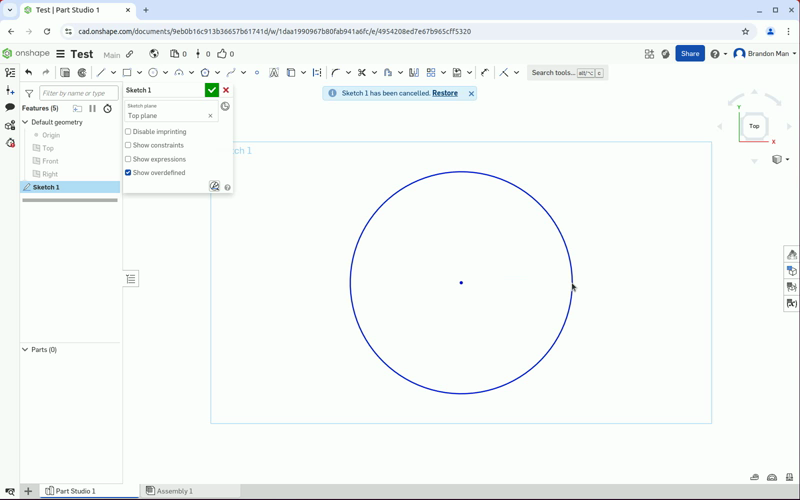
key(c)
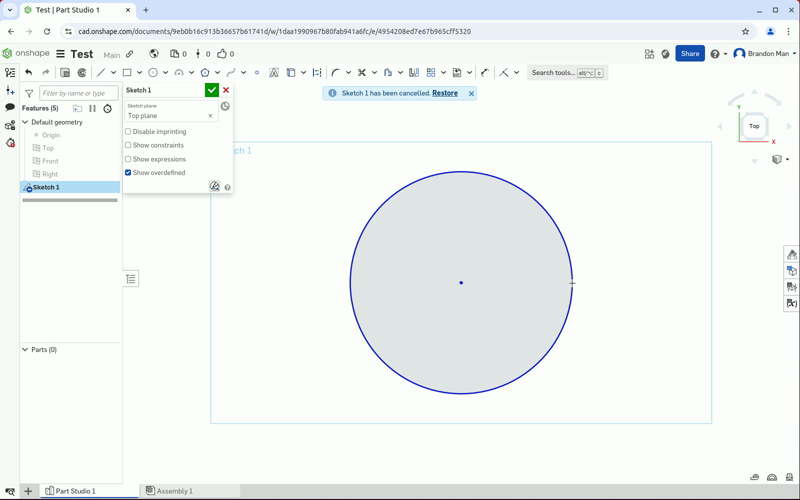
key_down(shift)
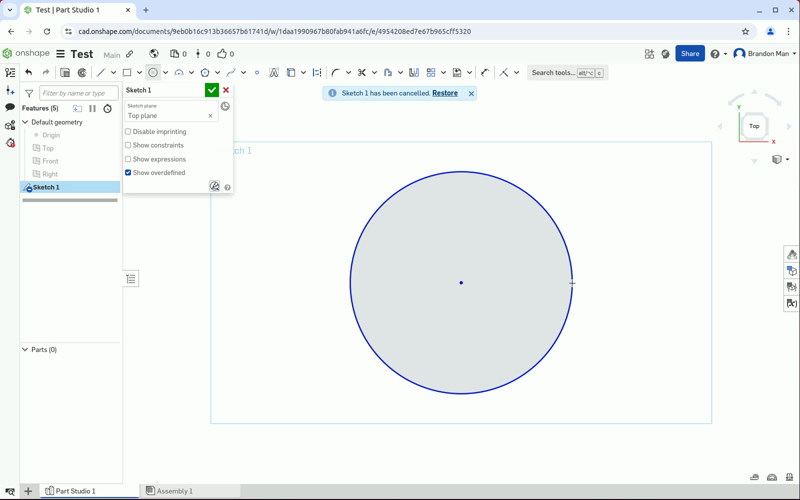
mouse_move(461, 282)
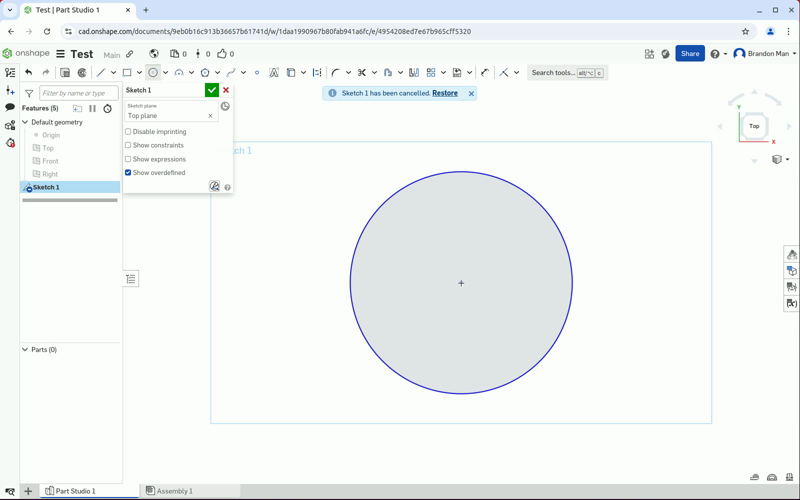
click(461, 282)
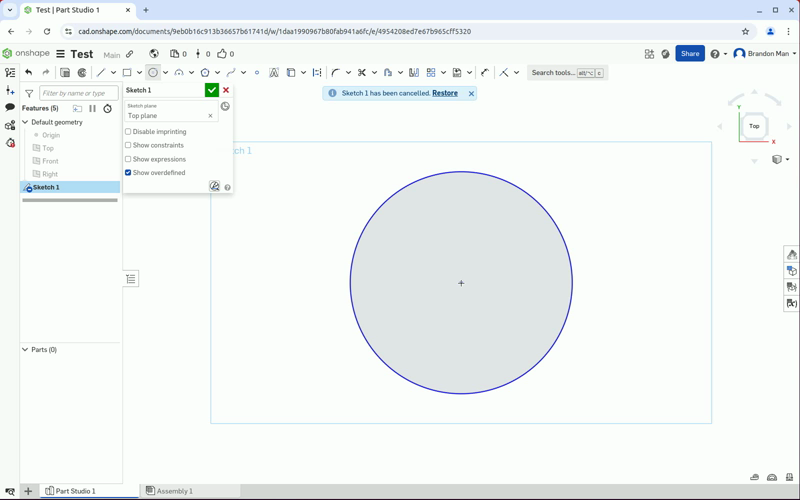
key_up(shift)
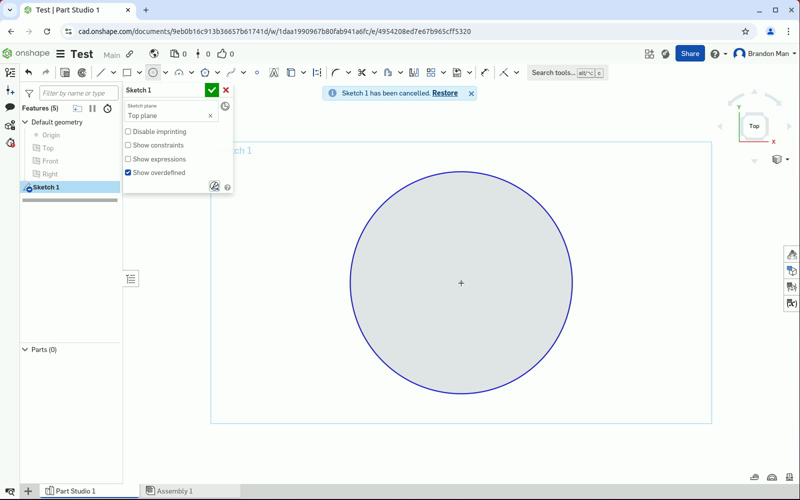
mouse_move(558, 282)
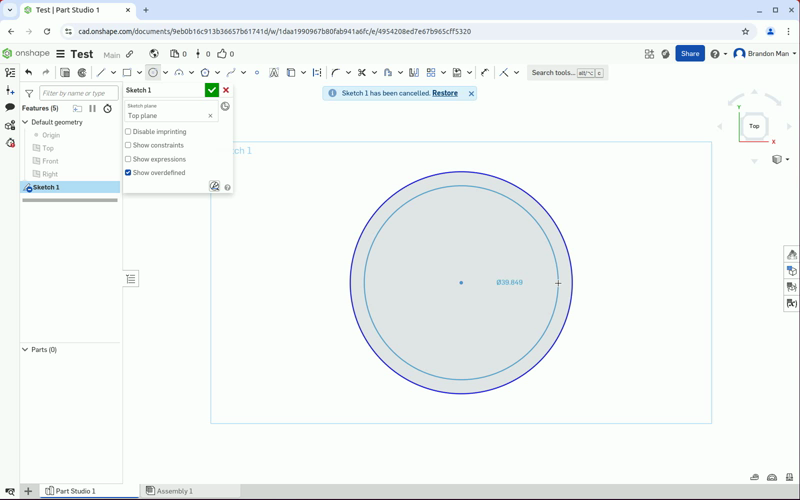
click(558, 282)
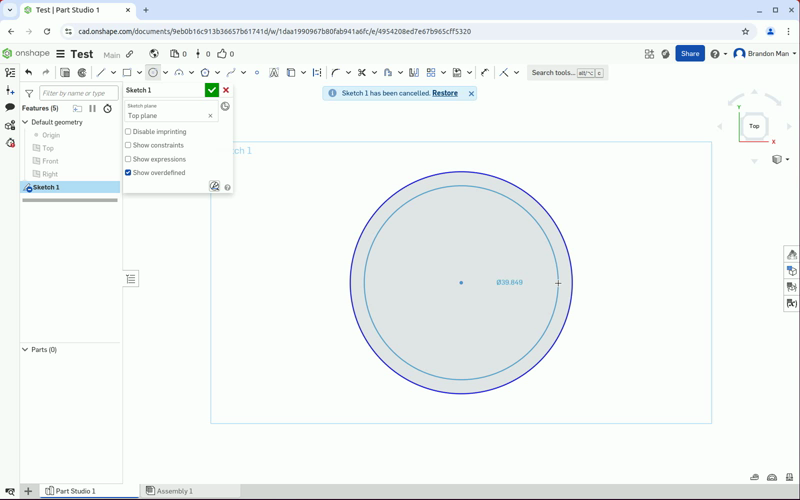
key(esc)
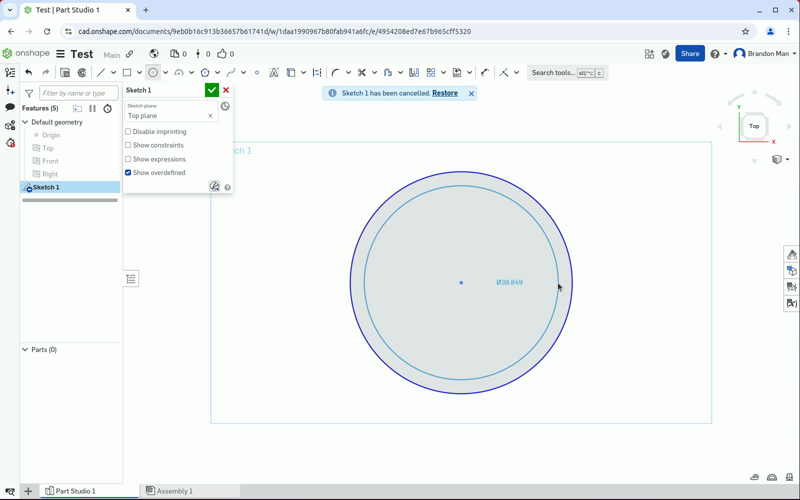
mouse_move(526, 201)
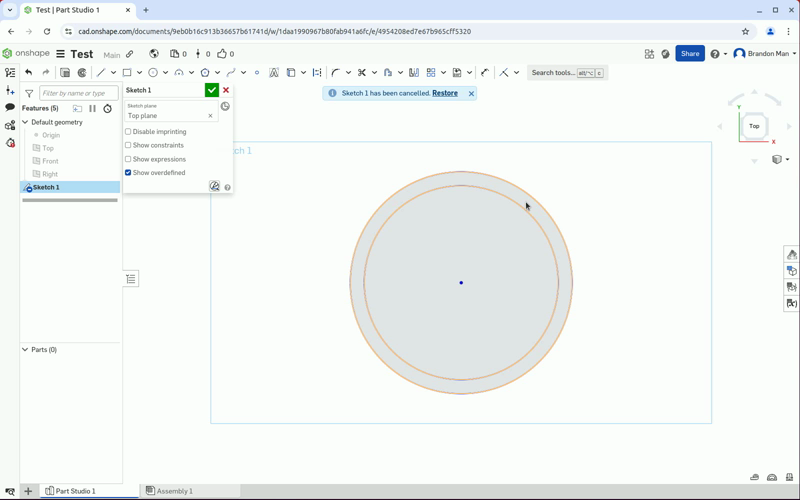
click(526, 201)
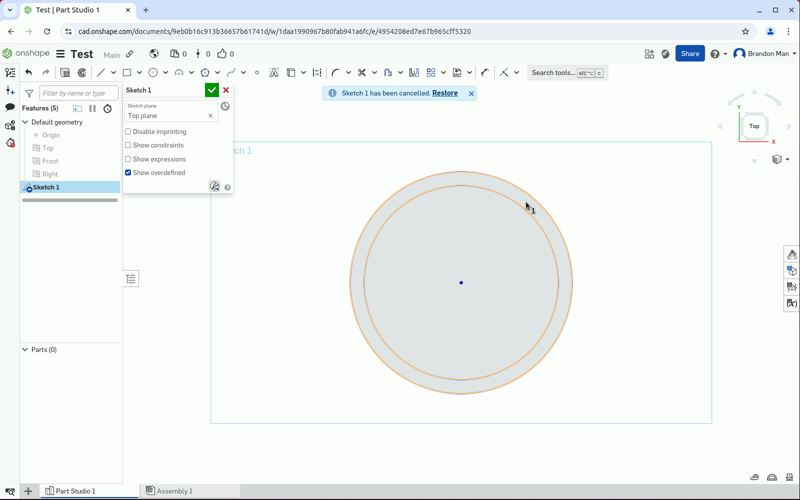
mouse_move(73, 352)
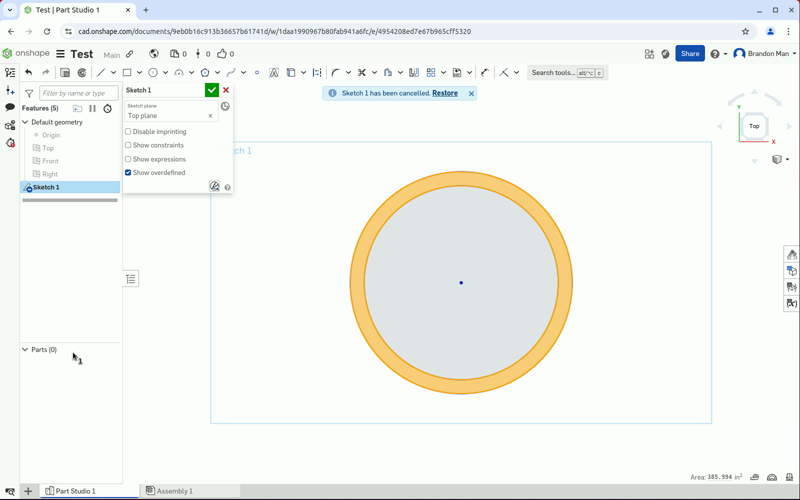
key(shift+y)
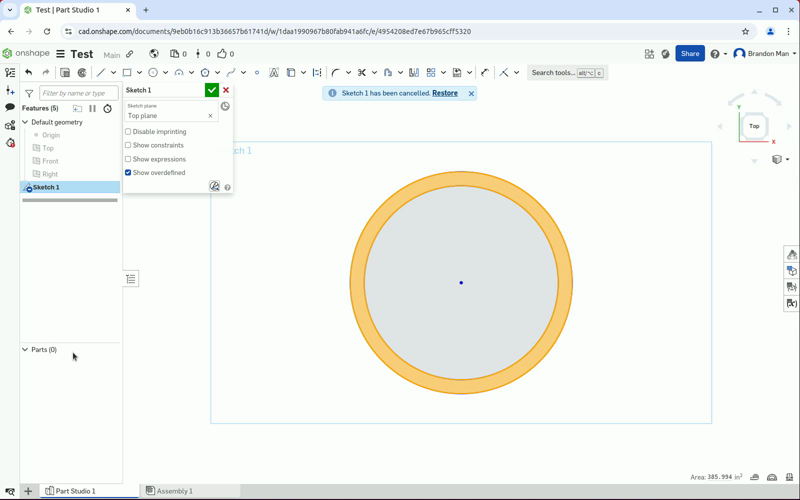
key(shift+e)
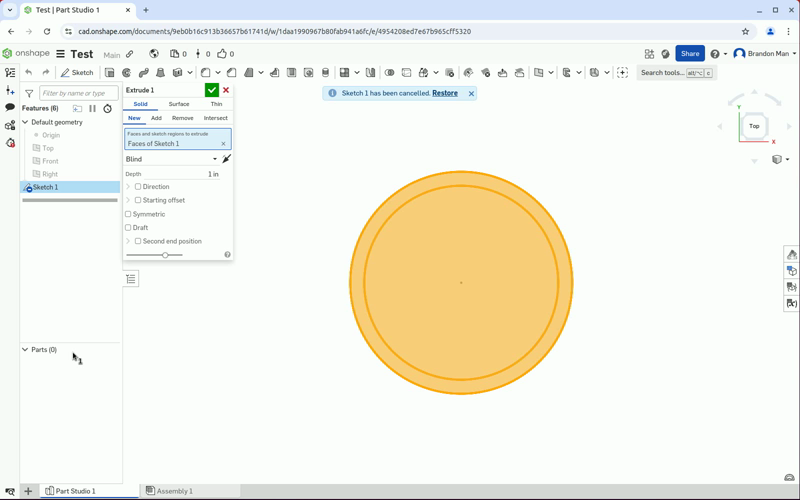
mouse_move(143, 106)
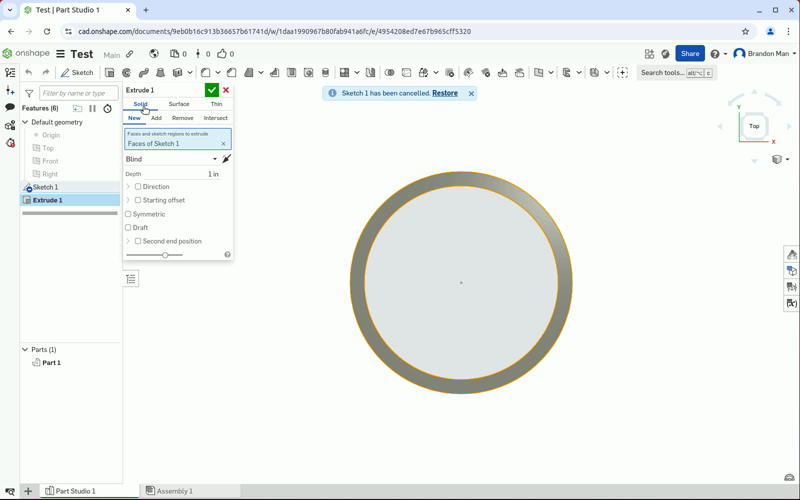
click(143, 106)
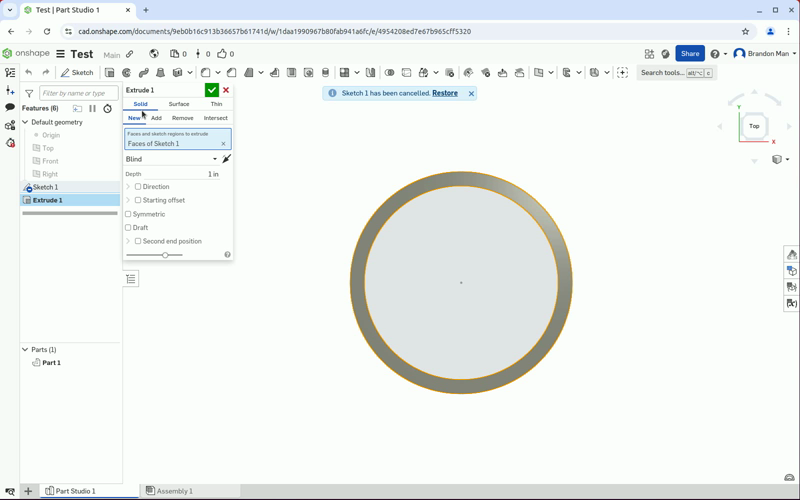
mouse_move(137, 120)
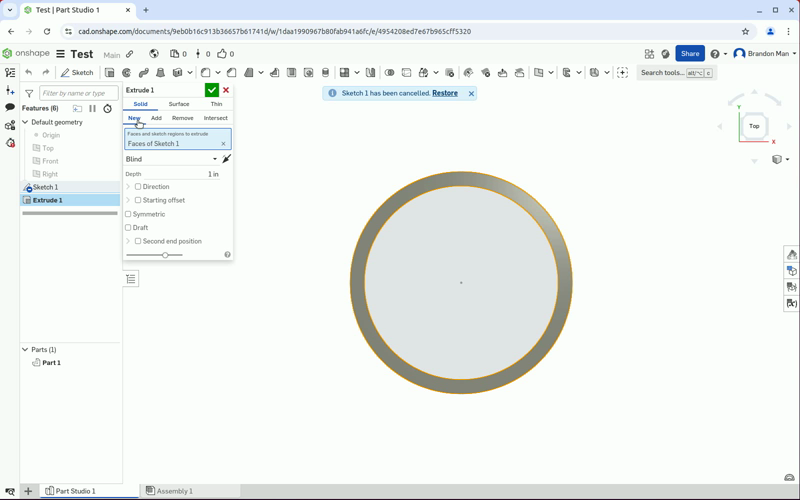
click(137, 120)
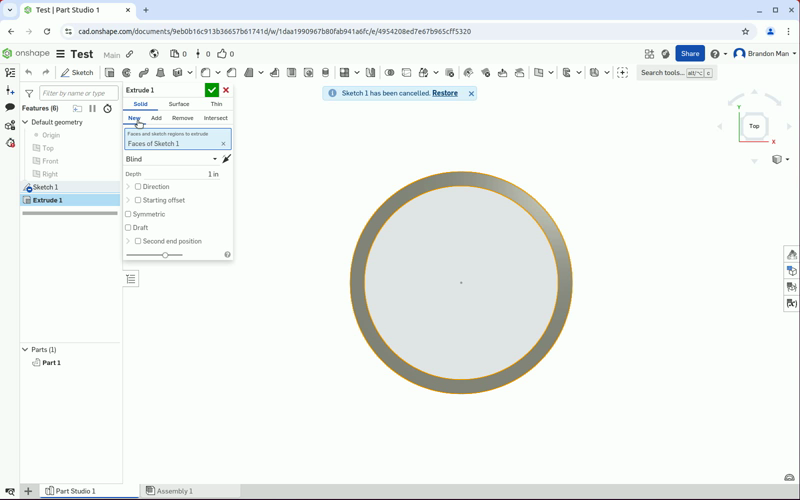
key(tab, 4)
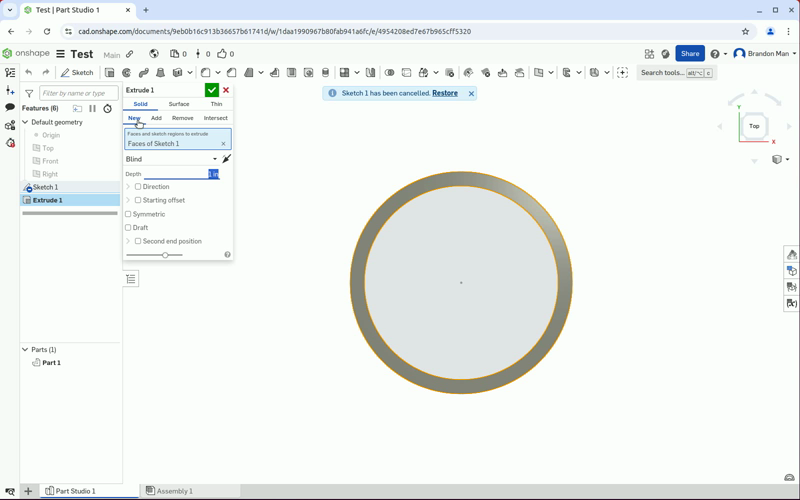
text(10.591)
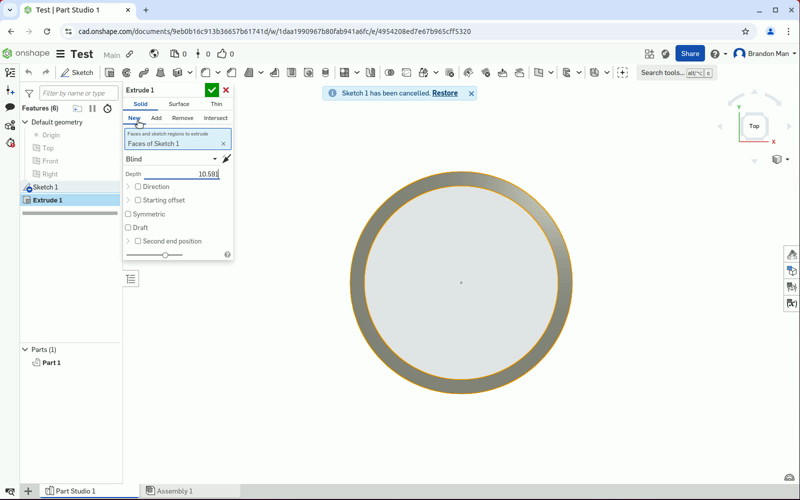
key(enter)
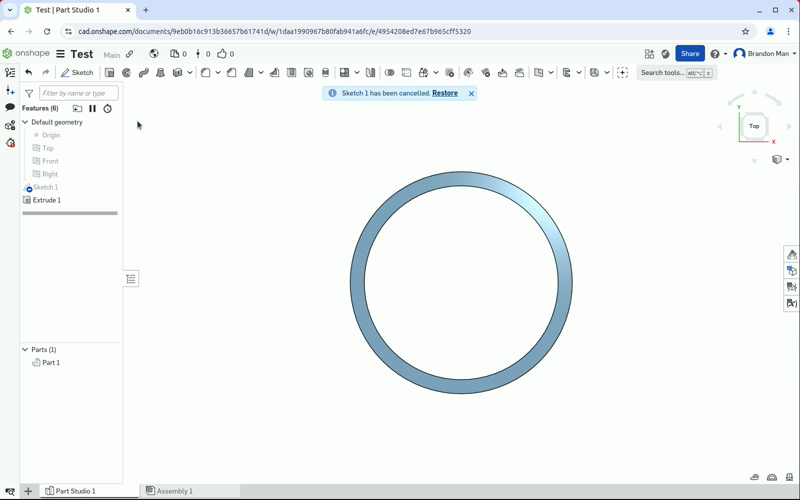
key(shift+h)
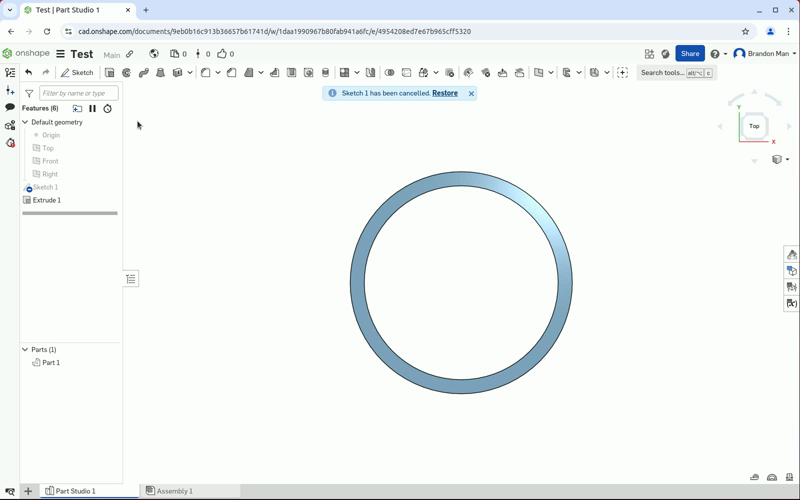
key(shift+h)
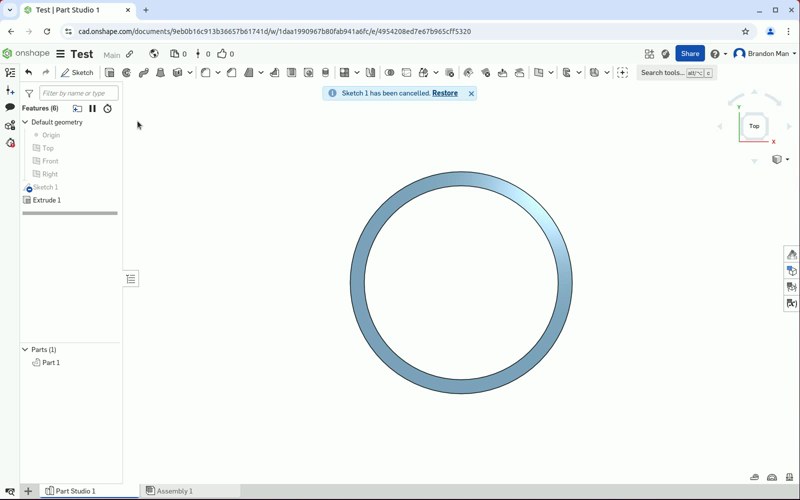
mouse_move(73, 189)
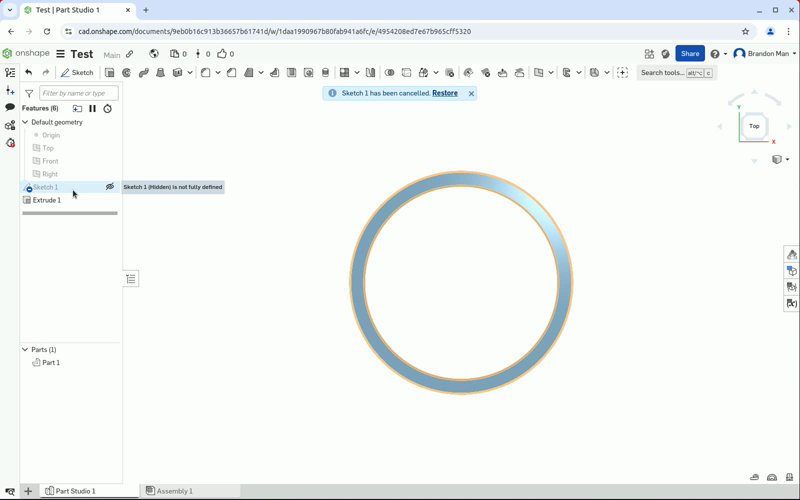
click(73, 189)
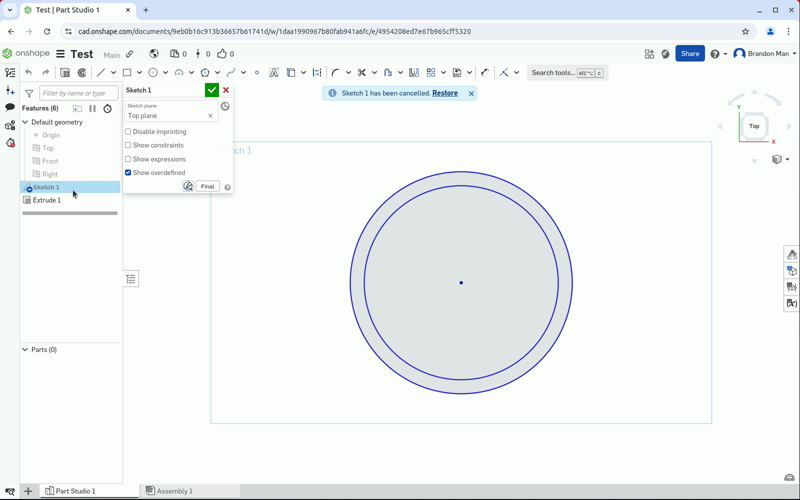
mouse_move(229, 92)
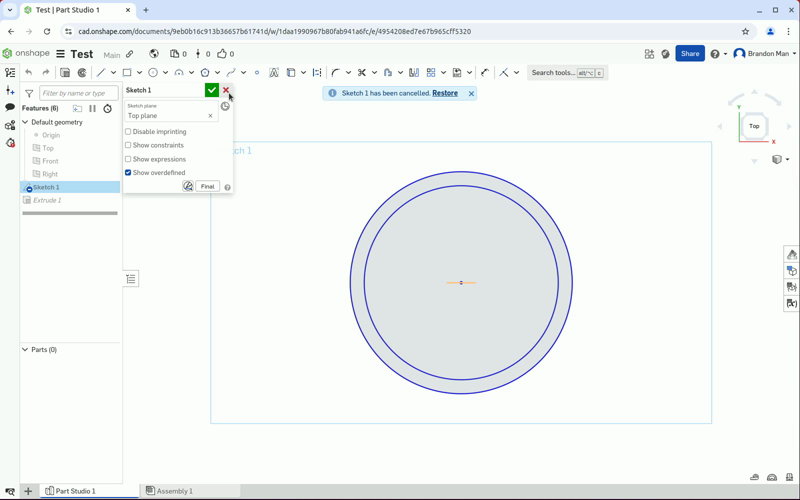
click(229, 92)
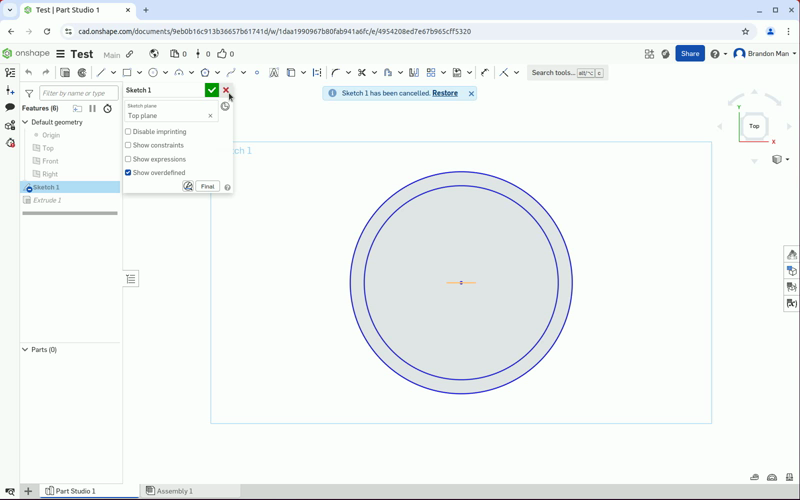
key(shift+s)
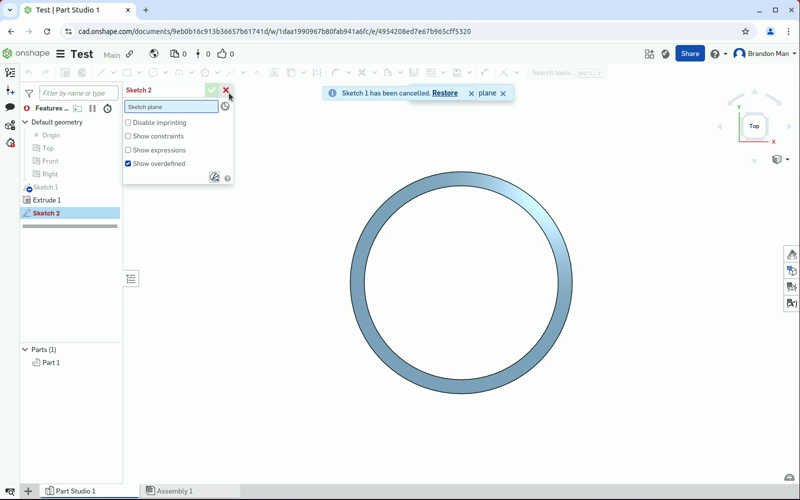
mouse_move(73, 150)
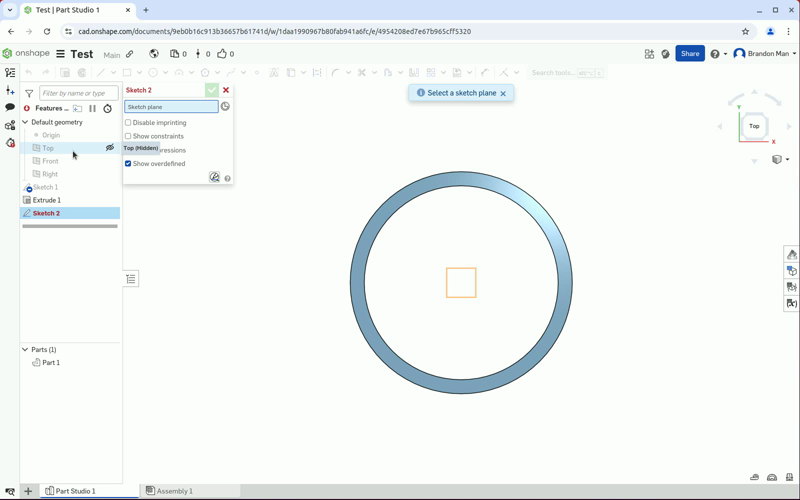
click(73, 150)
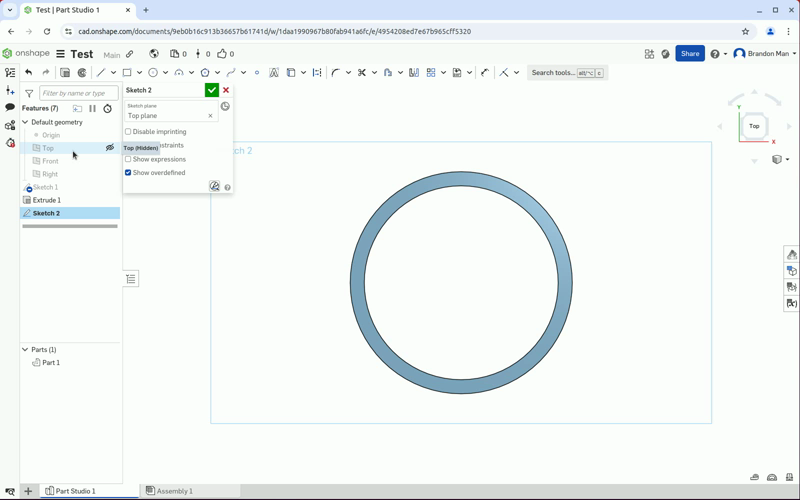
mouse_move(73, 352)
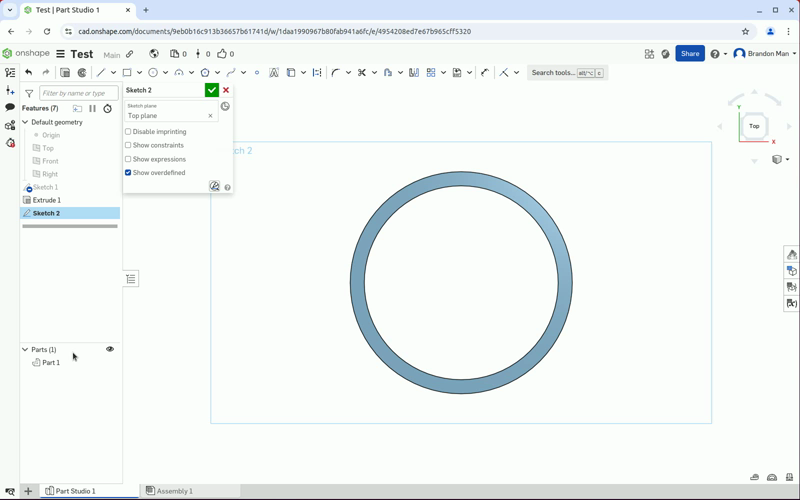
key(y)
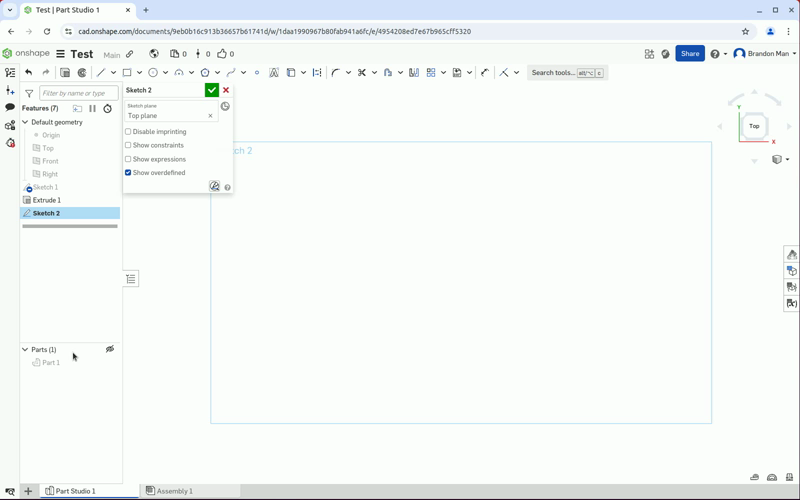
key(c)
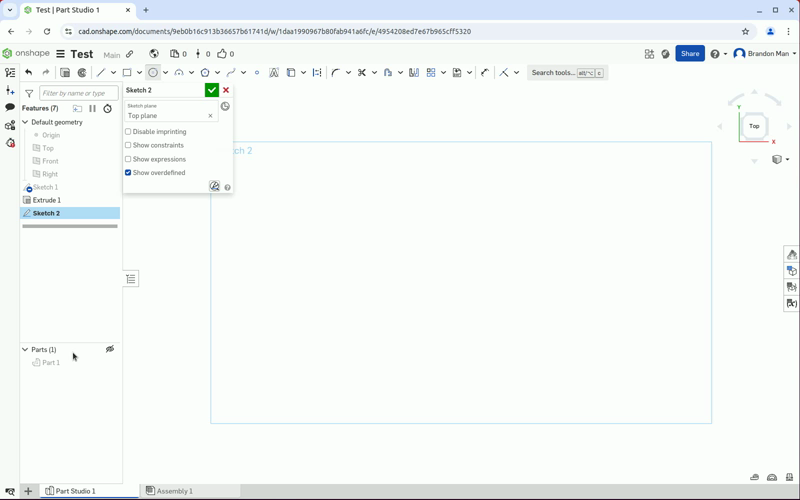
key_down(shift)
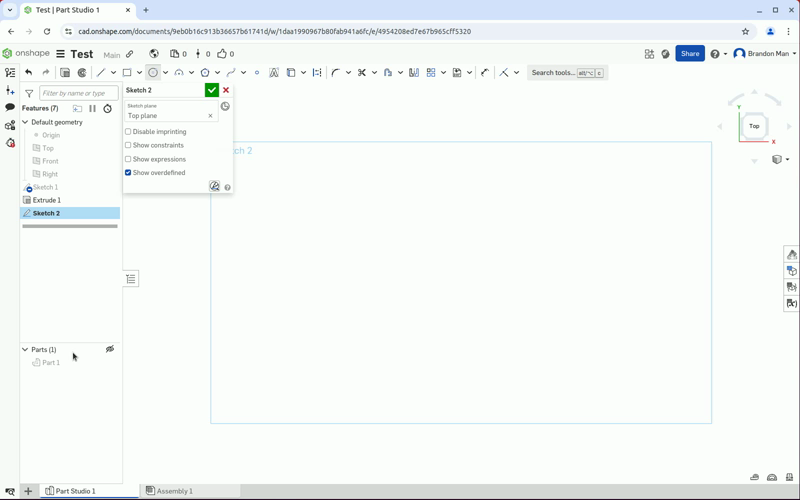
mouse_move(460, 282)
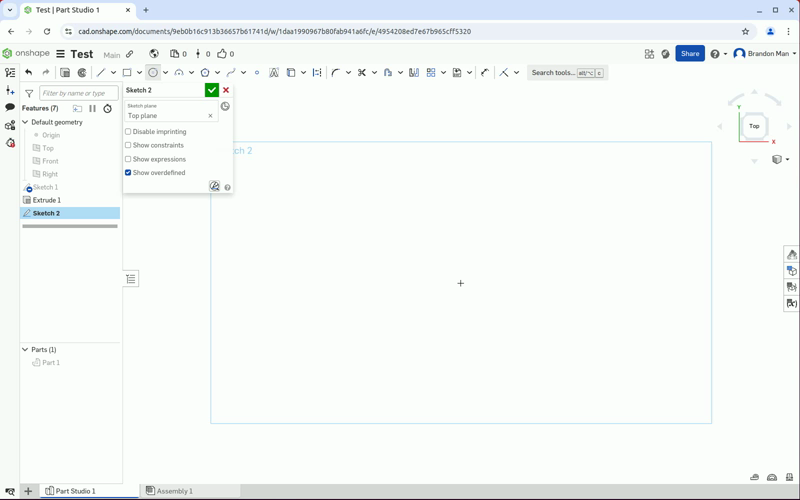
click(460, 282)
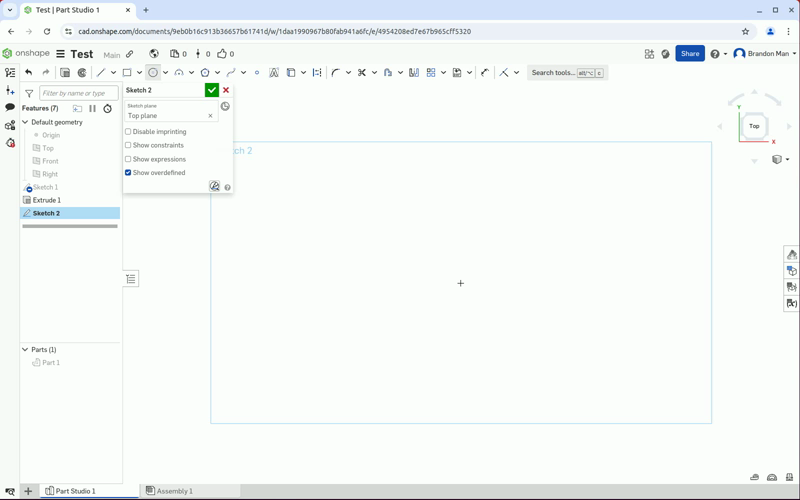
key_up(shift)
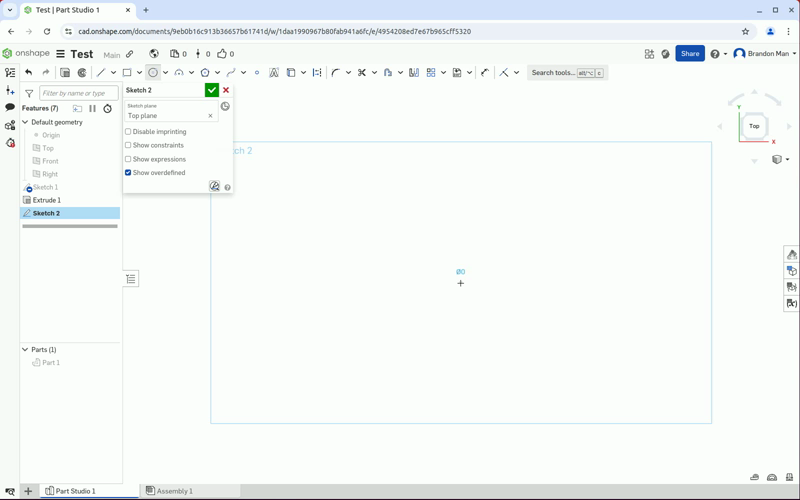
mouse_move(527, 282)
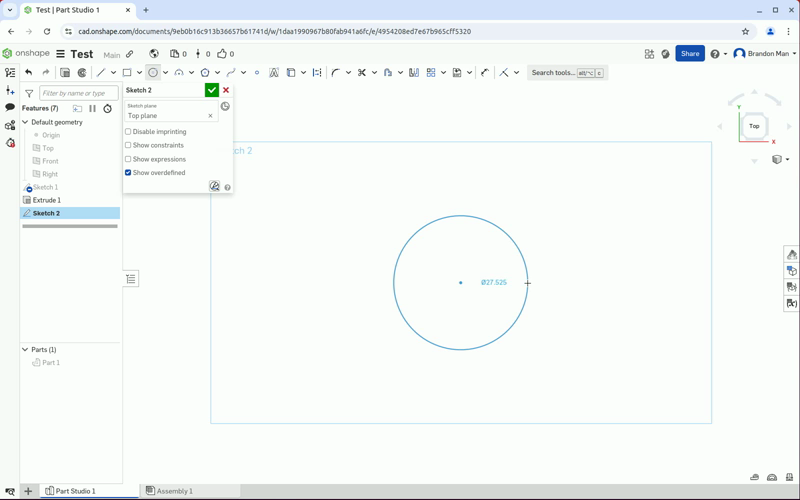
click(527, 282)
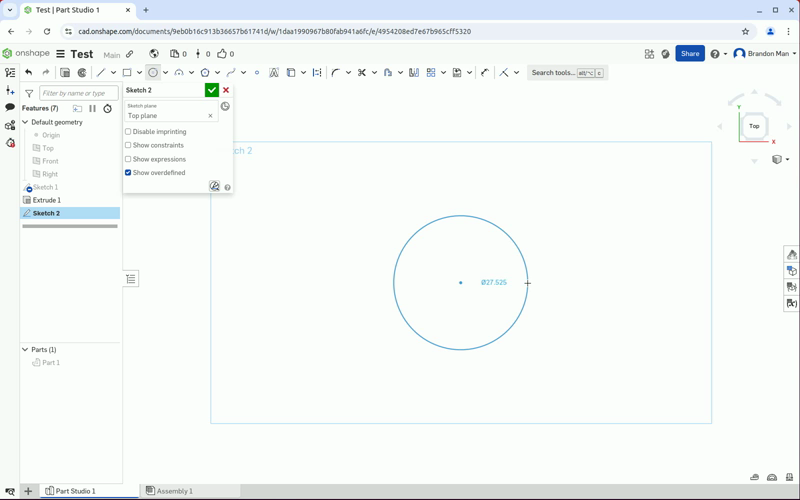
key(esc)
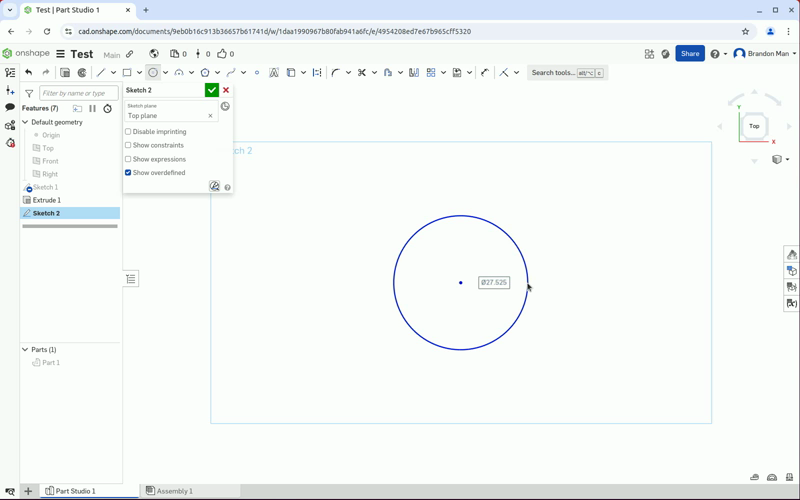
key(c)
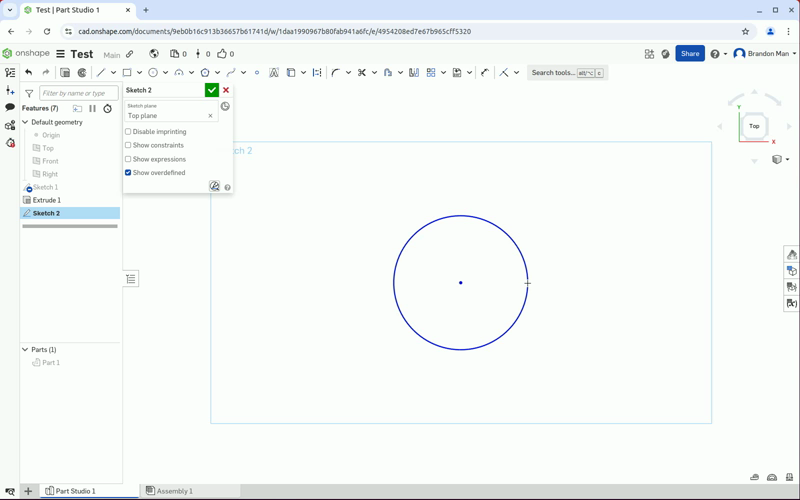
key_down(shift)
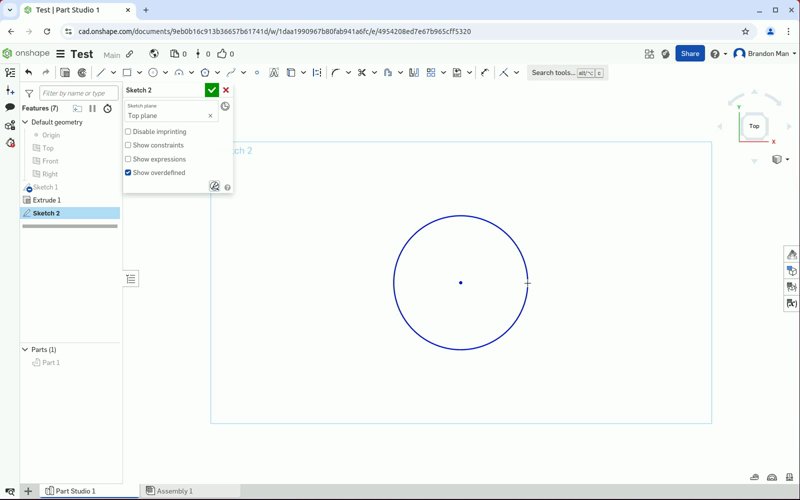
mouse_move(460, 282)
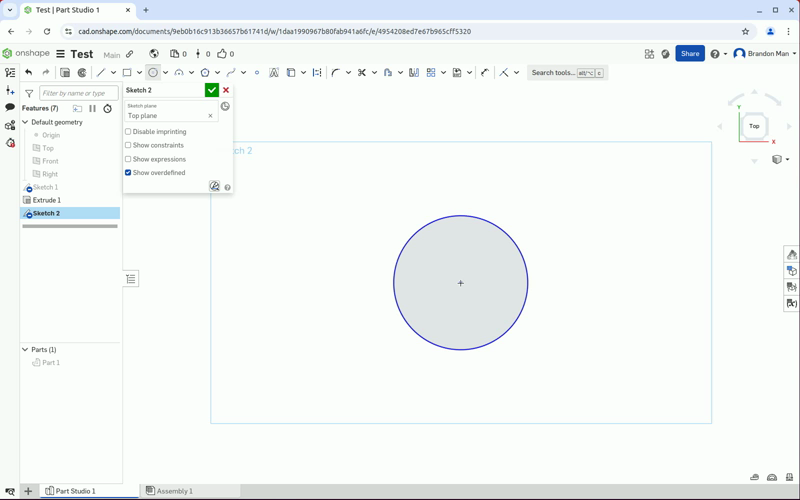
click(460, 282)
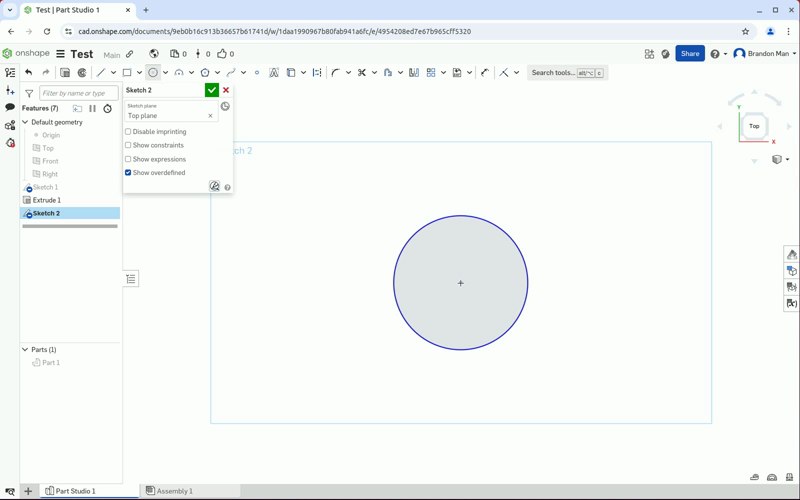
key_up(shift)
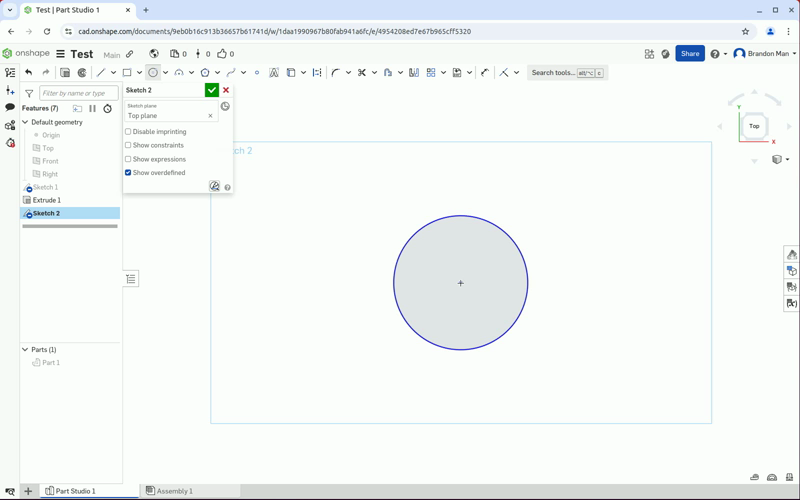
mouse_move(513, 282)
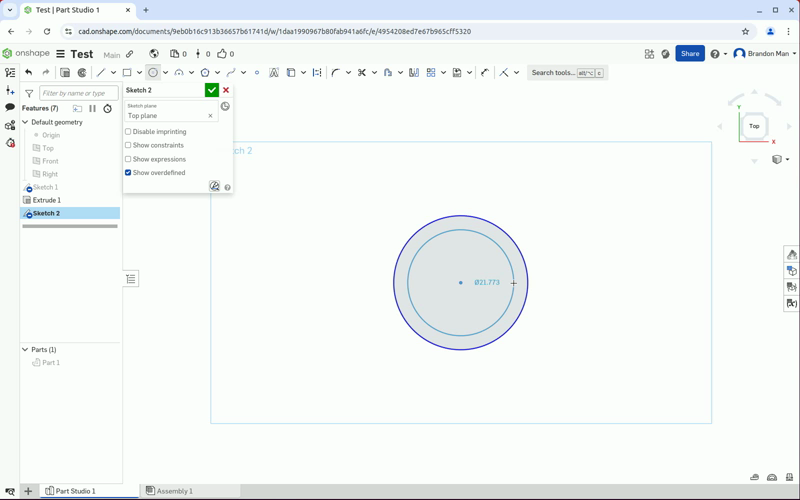
click(513, 282)
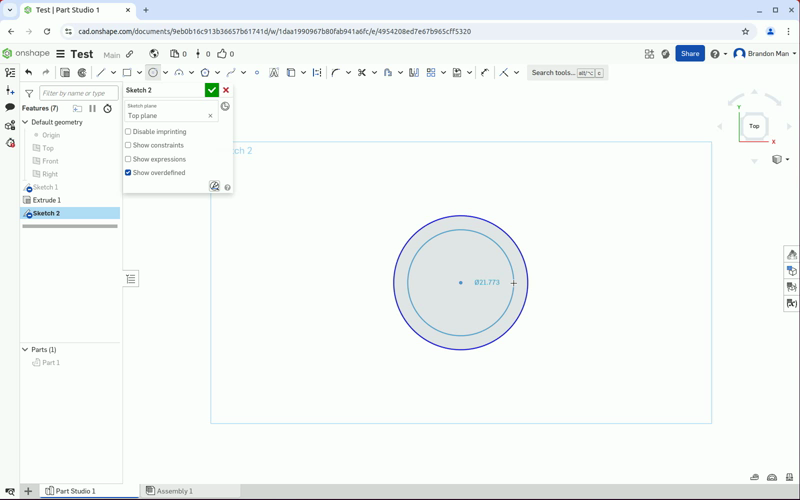
key(esc)
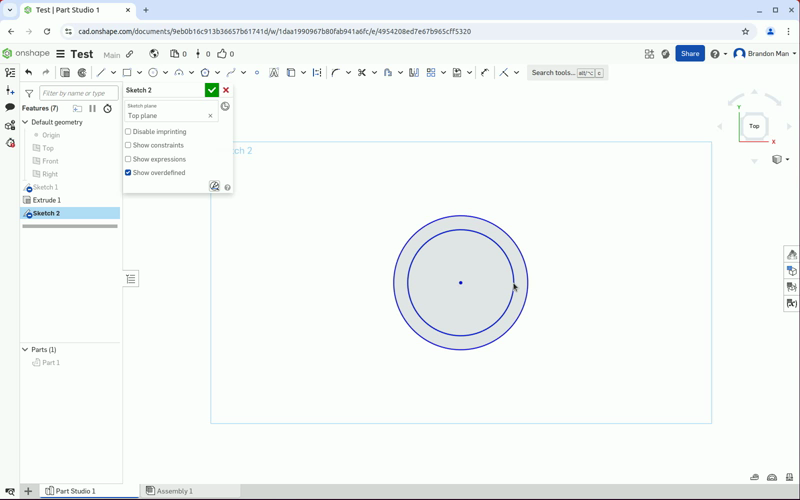
mouse_move(418, 240)
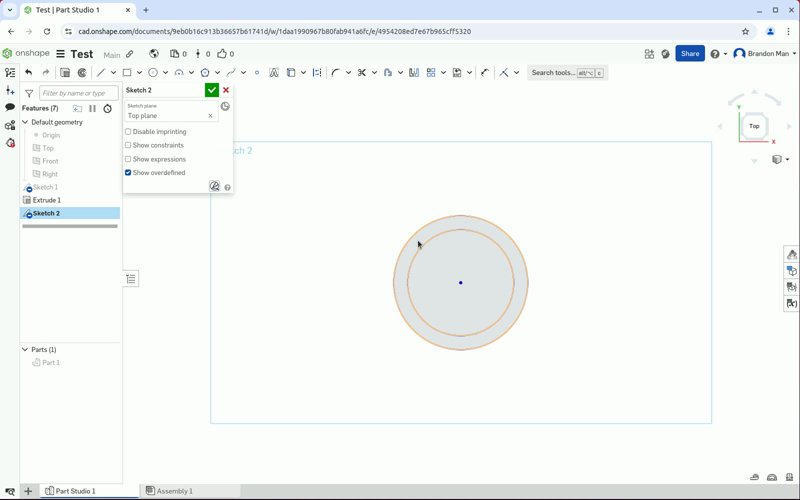
click(418, 240)
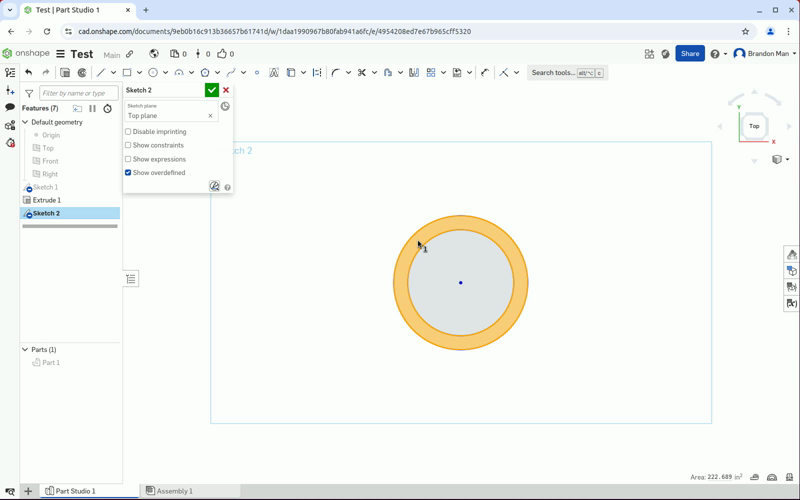
mouse_move(73, 352)
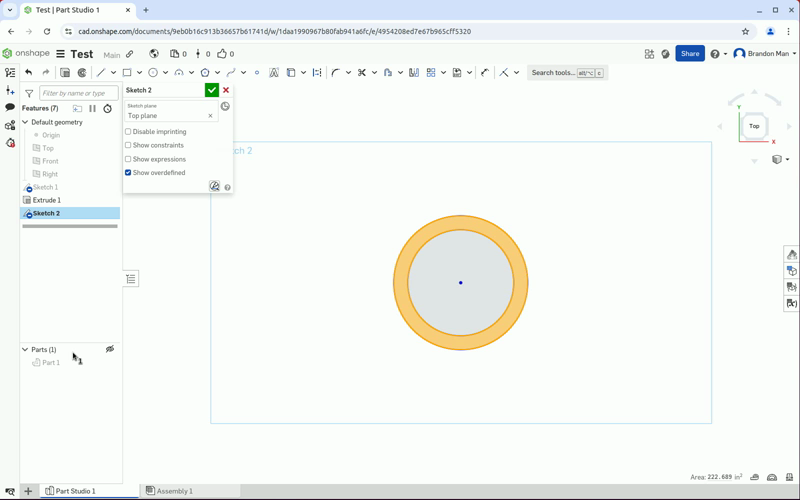
key(shift+y)
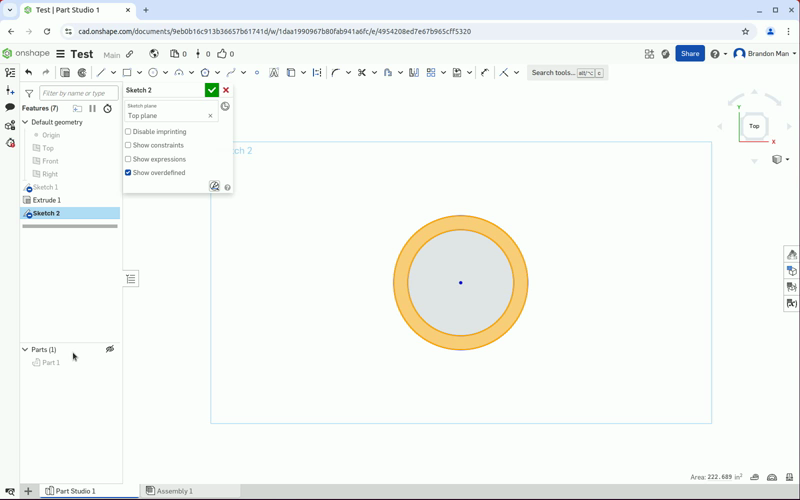
key(shift+e)
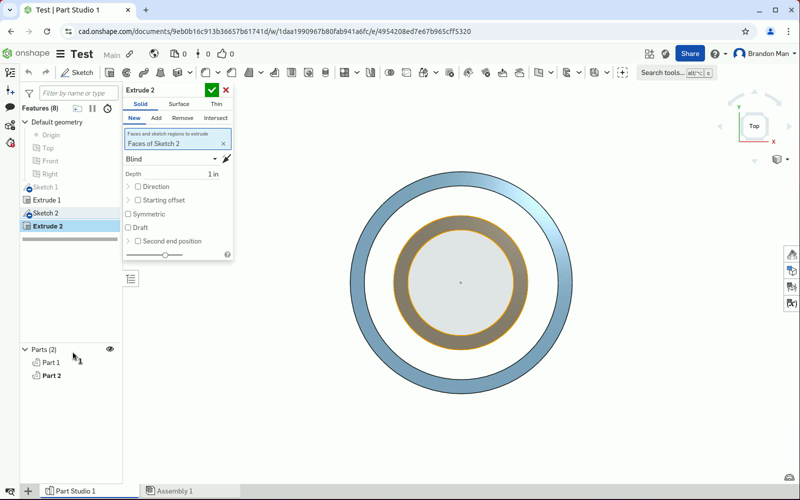
mouse_move(143, 106)
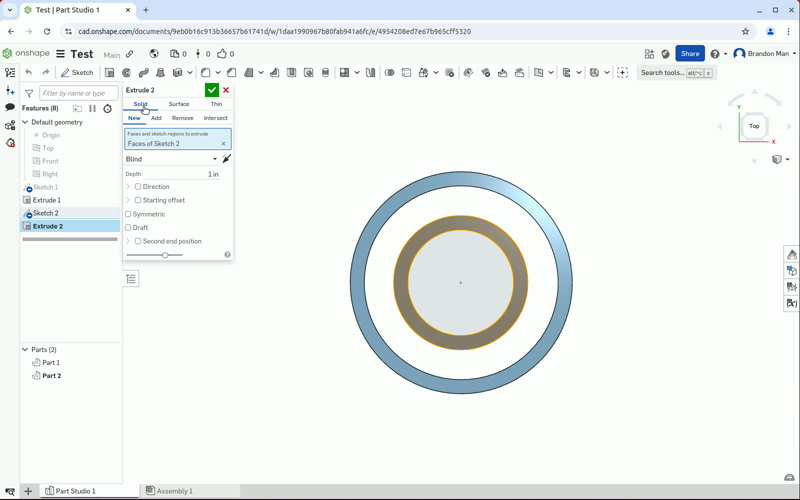
click(143, 106)
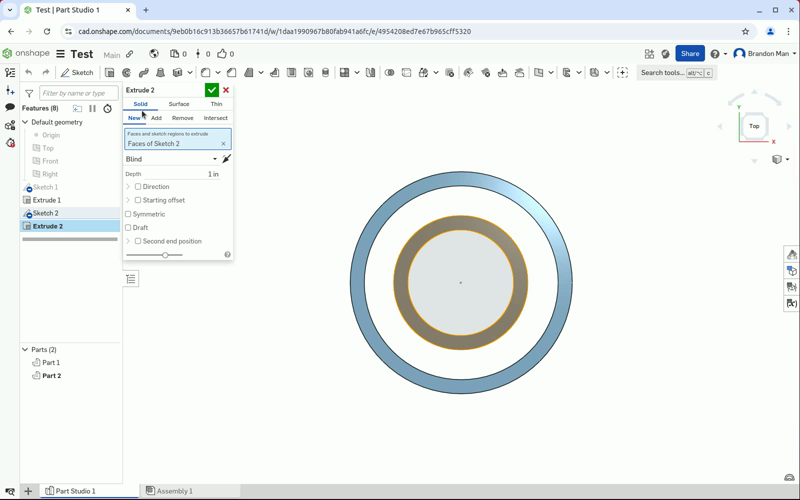
mouse_move(137, 120)
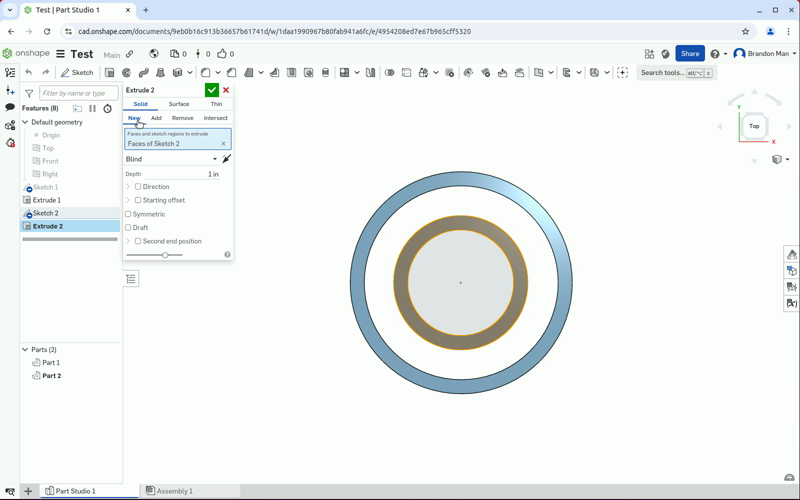
click(137, 120)
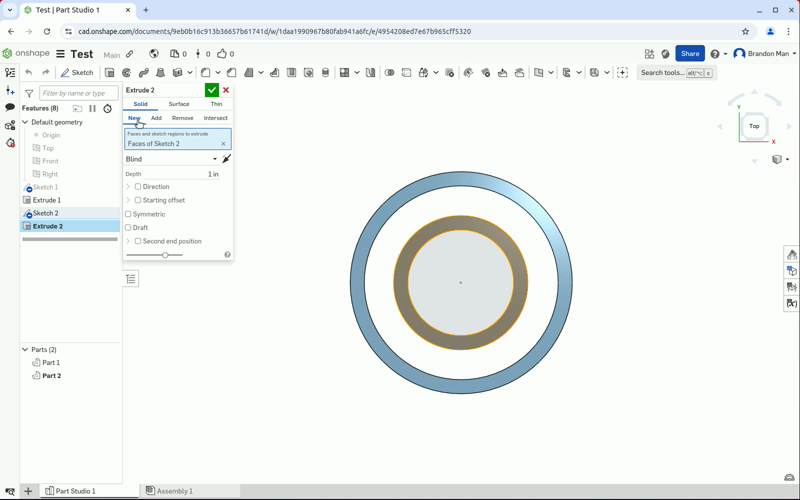
key(tab, 4)
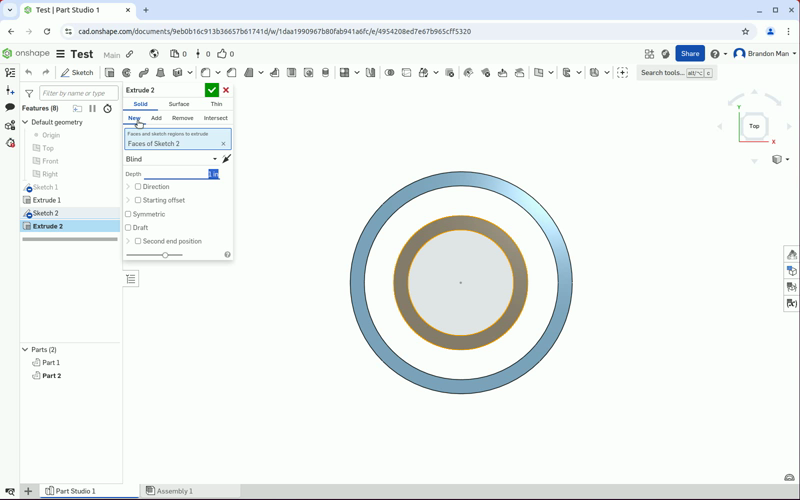
text(10.591)
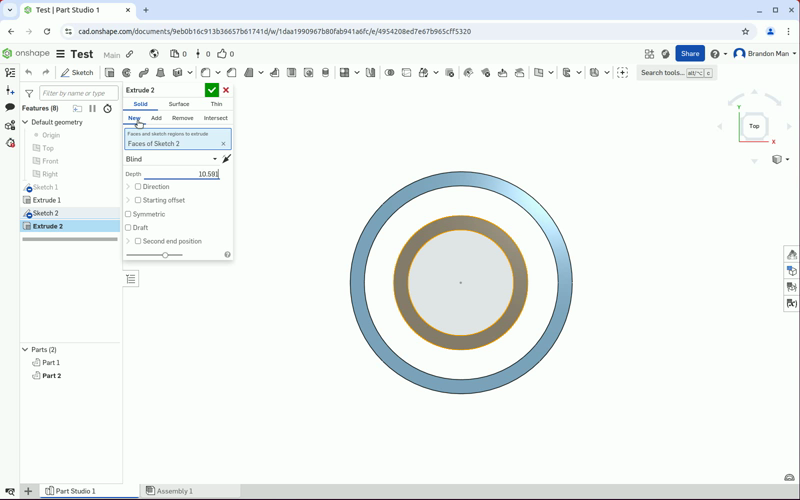
key(enter)
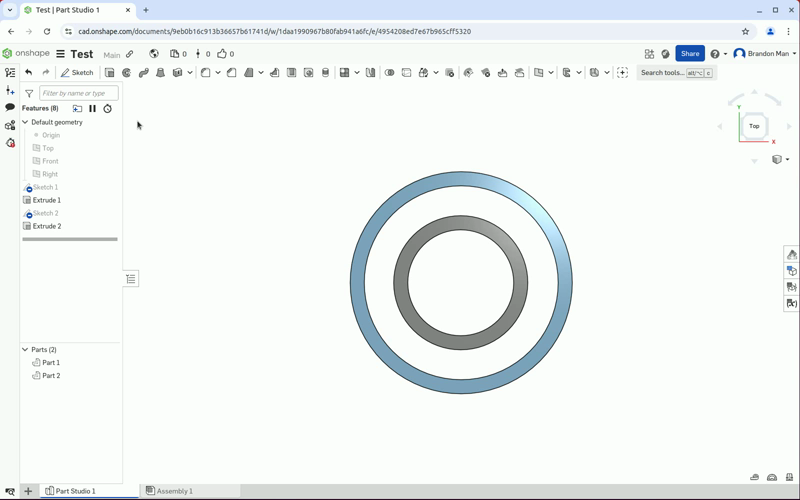
key(shift+h)
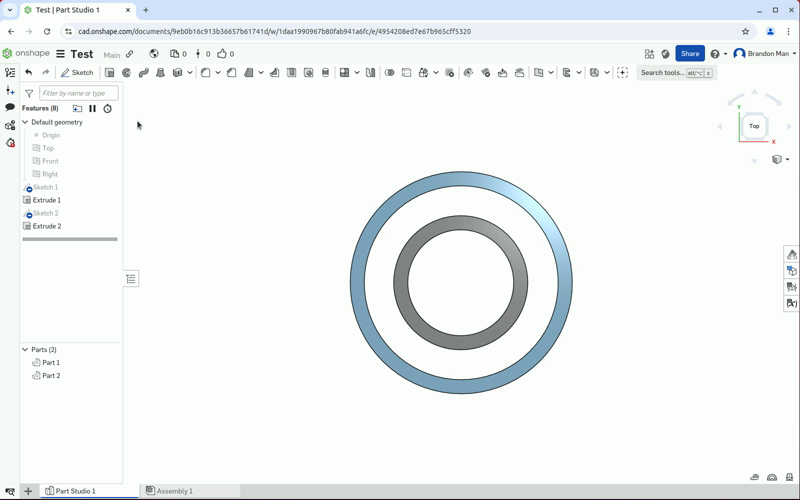
key(shift+h)
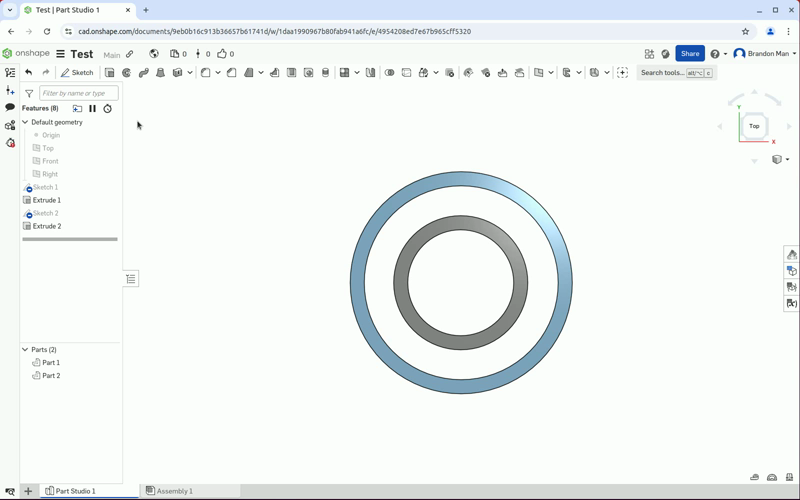
mouse_move(73, 189)
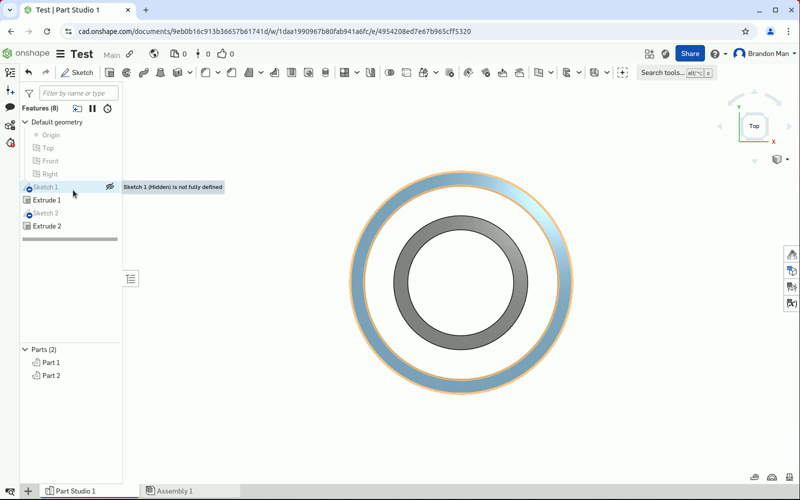
click(73, 189)
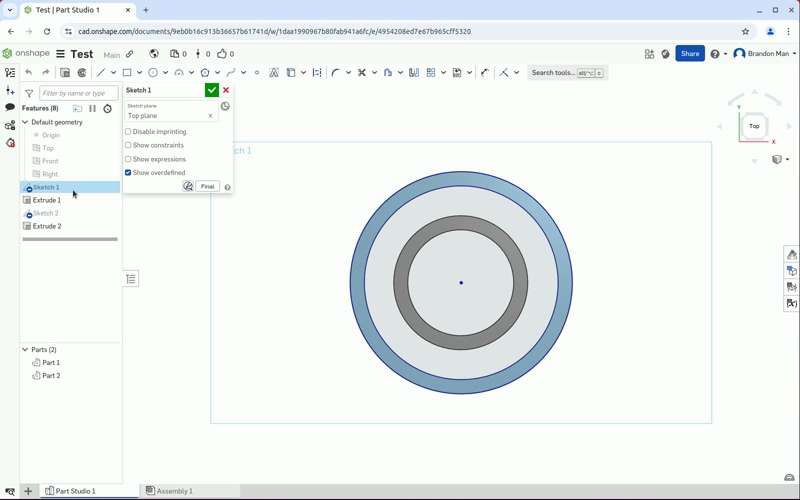
mouse_move(229, 92)
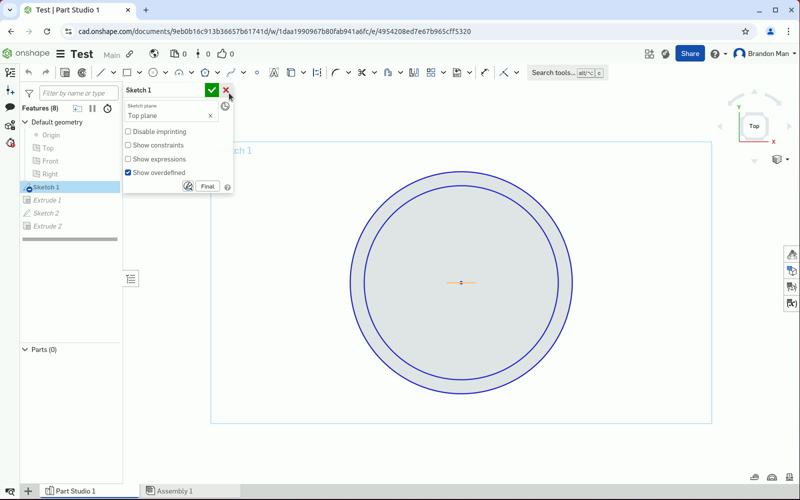
click(229, 92)
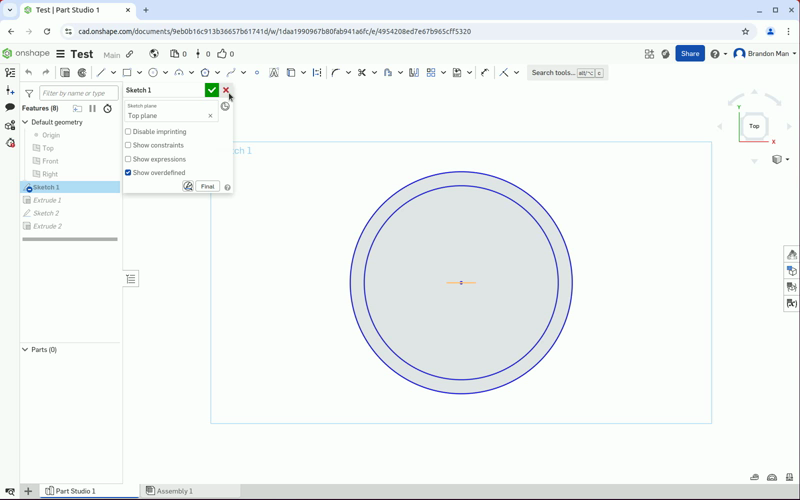
key(shift+s)
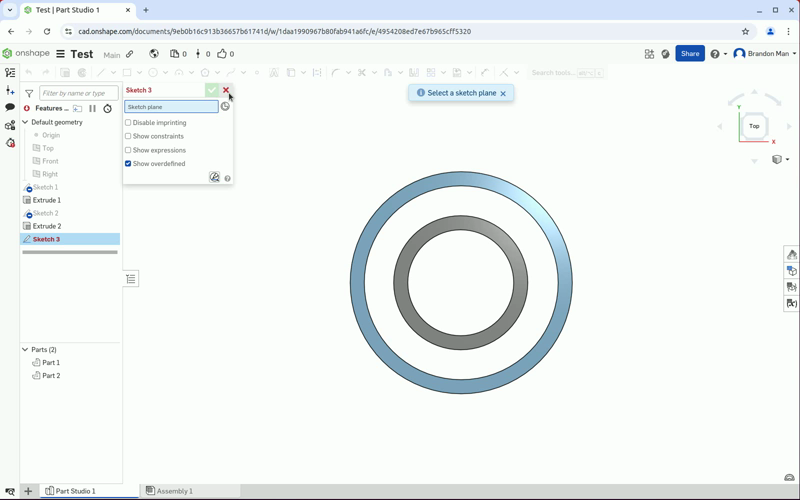
mouse_move(73, 150)
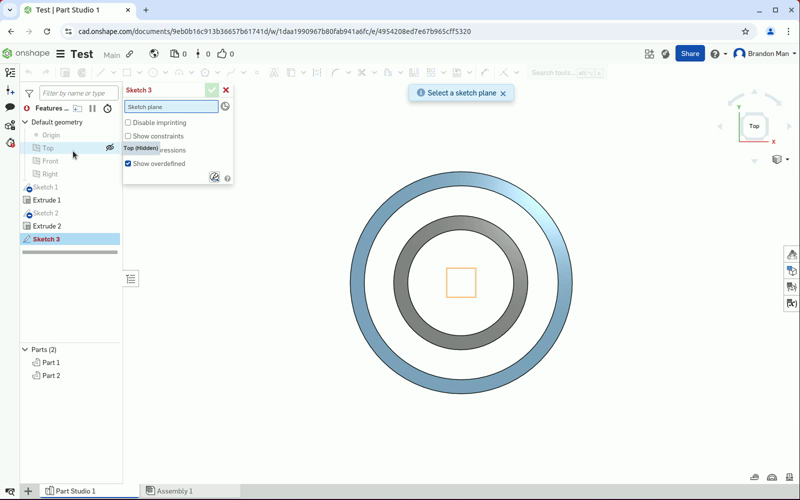
click(73, 150)
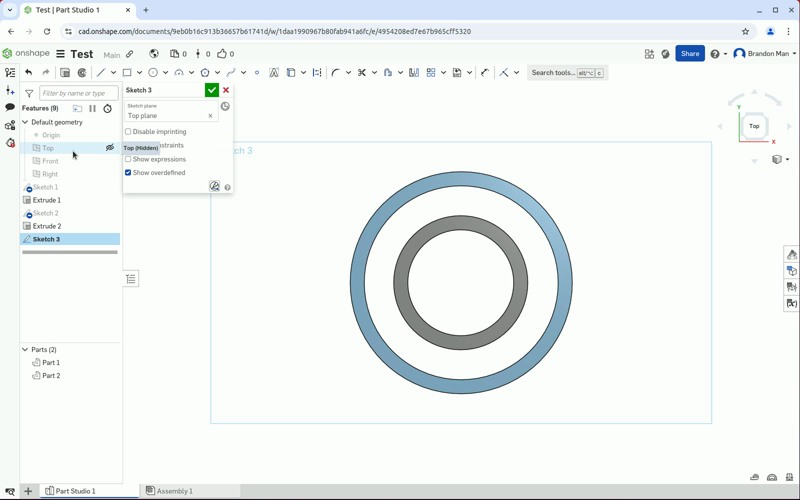
mouse_move(73, 352)
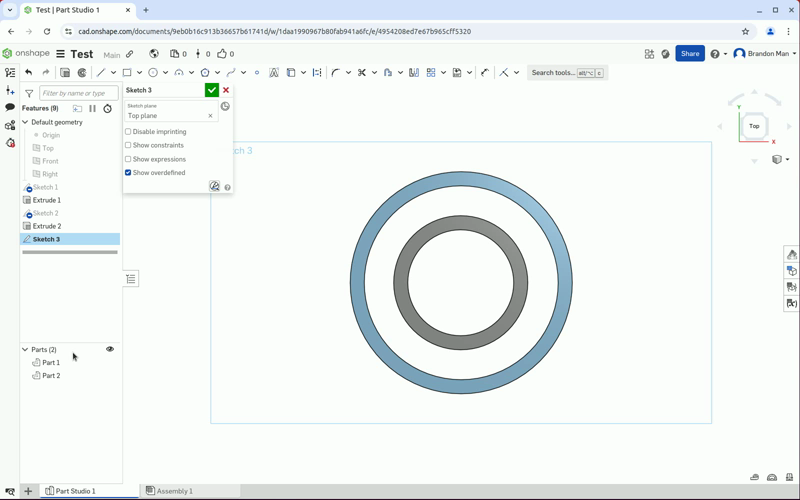
key(y)
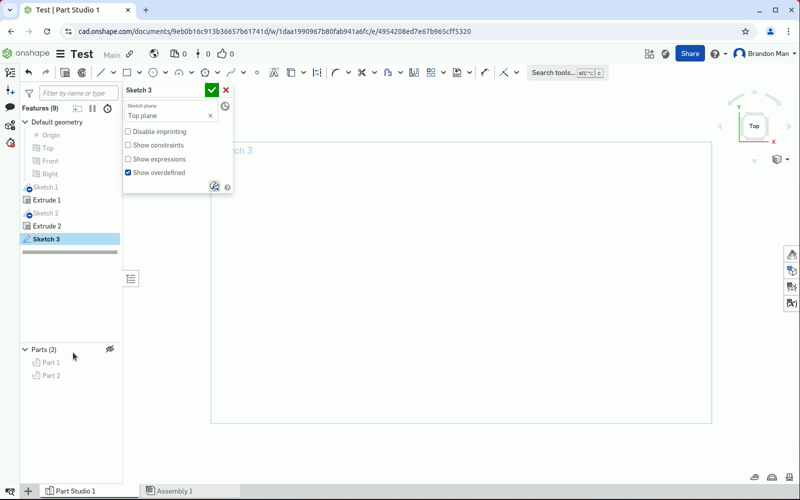
key(c)
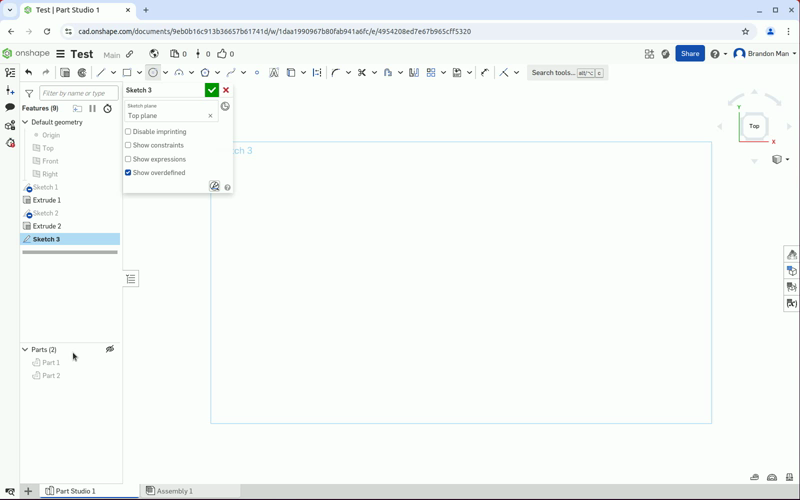
key_down(shift)
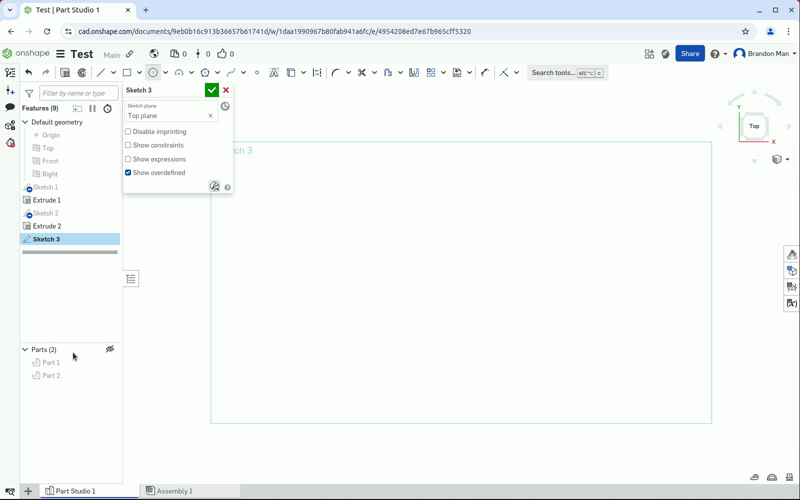
mouse_move(461, 282)
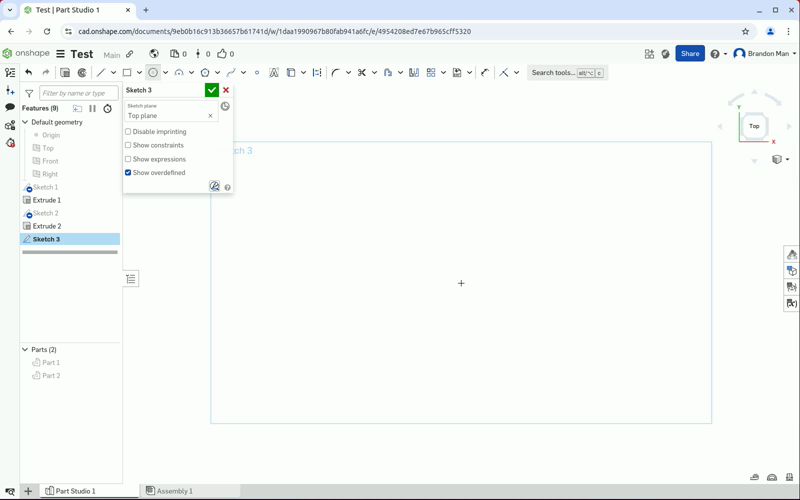
click(461, 282)
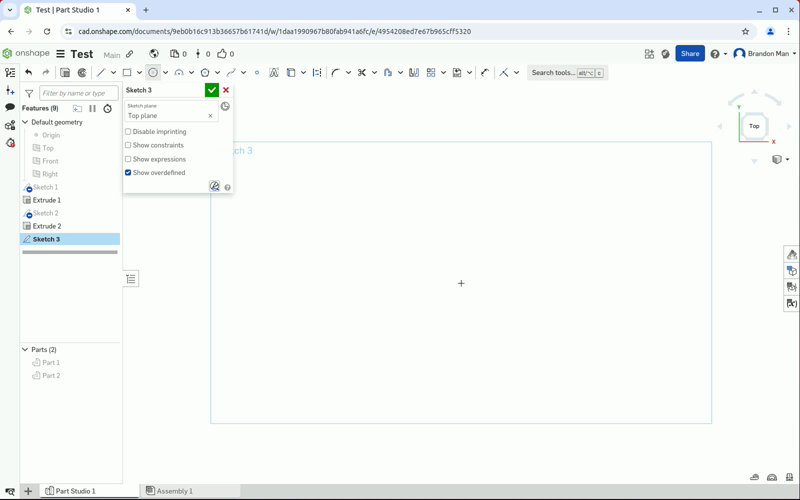
key_up(shift)
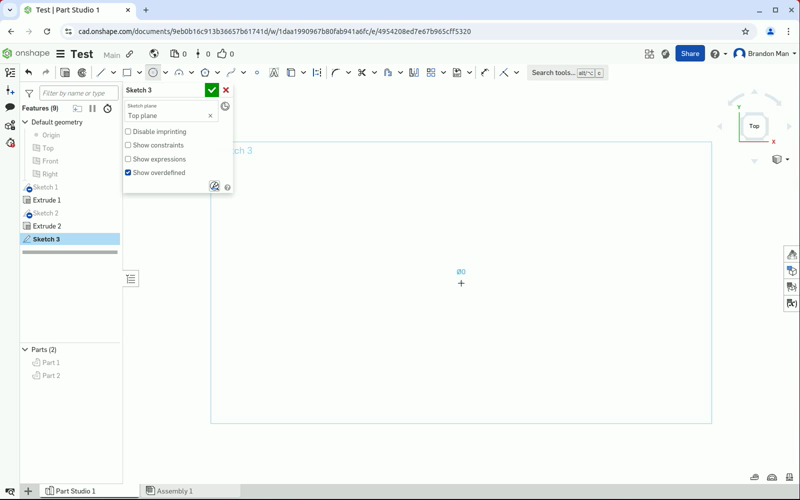
mouse_move(559, 282)
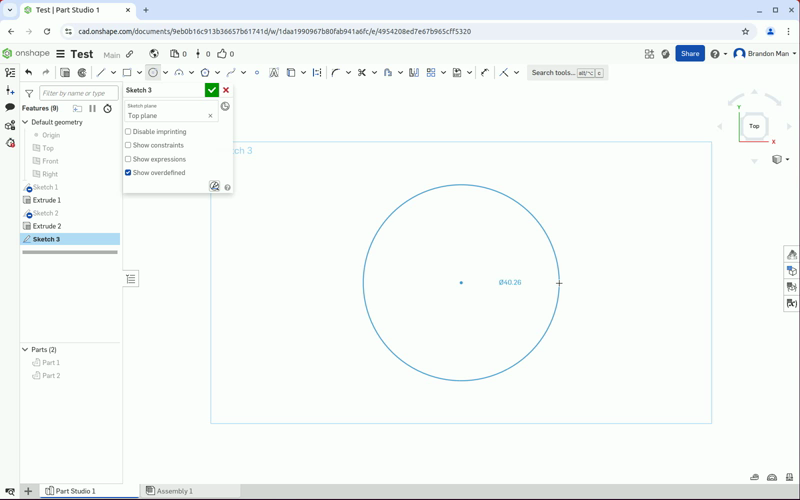
click(559, 282)
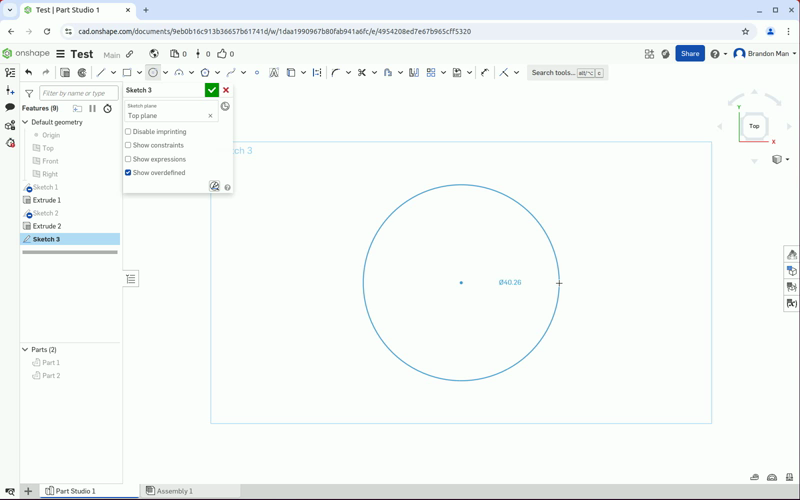
key(esc)
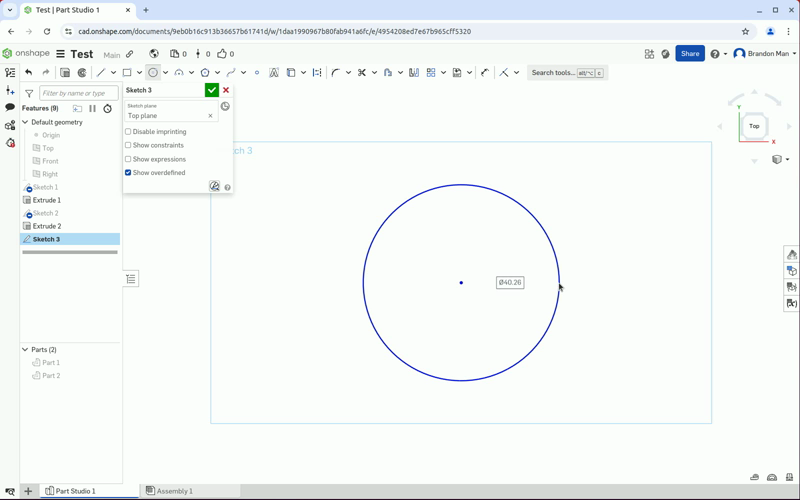
key(c)
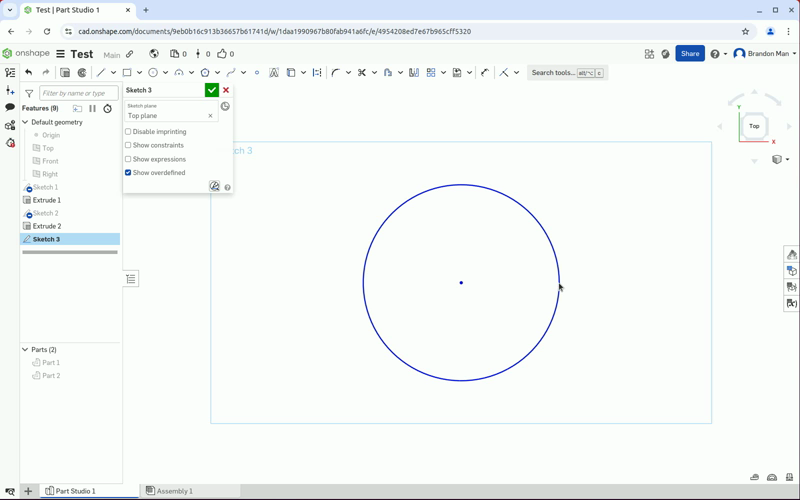
key_down(shift)
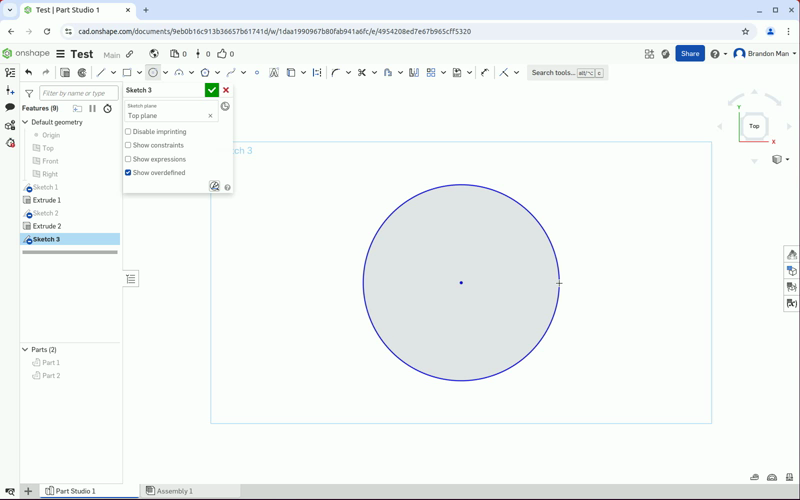
mouse_move(461, 282)
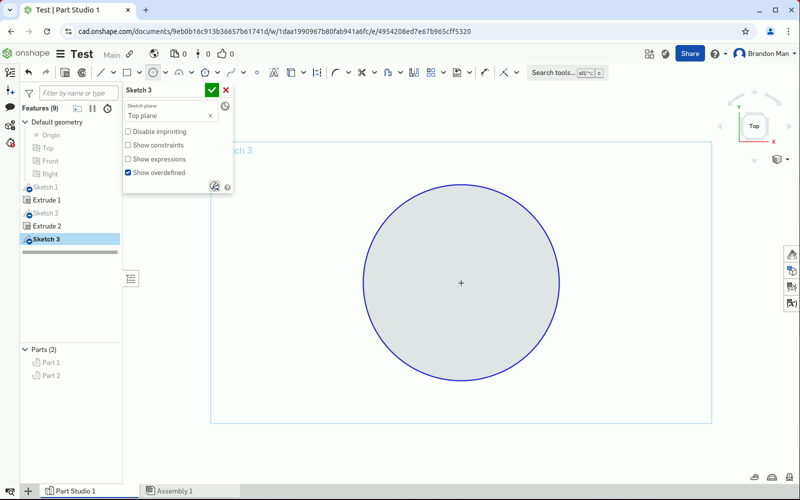
click(461, 282)
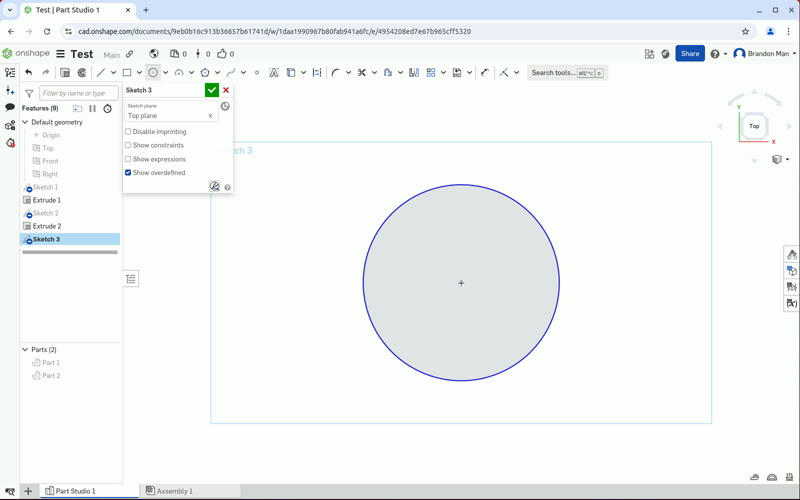
key_up(shift)
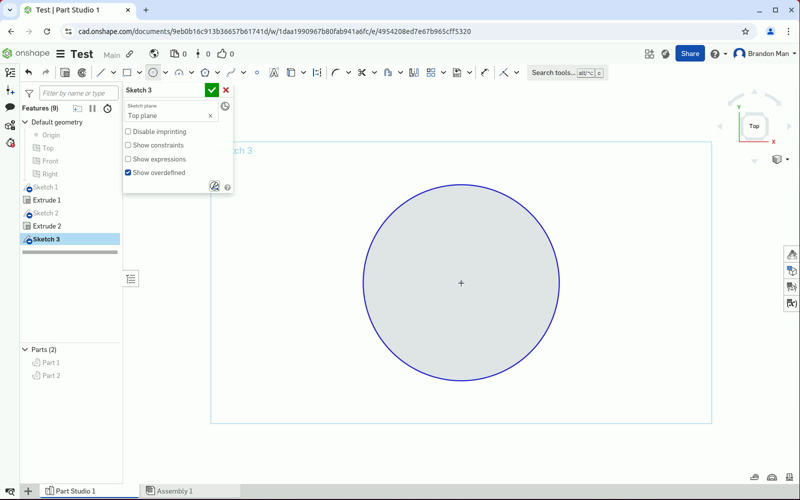
mouse_move(526, 282)
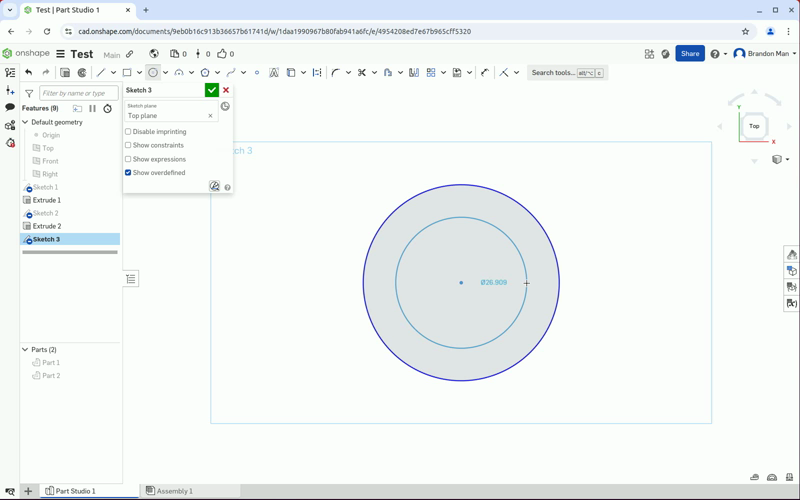
click(526, 282)
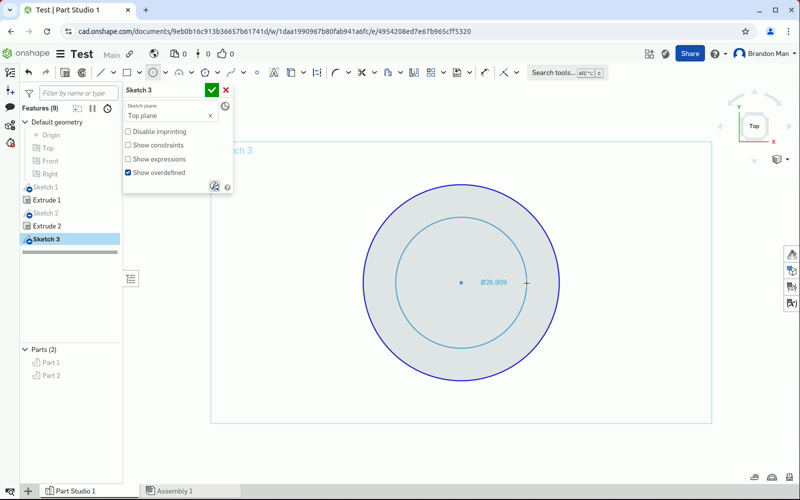
key(esc)
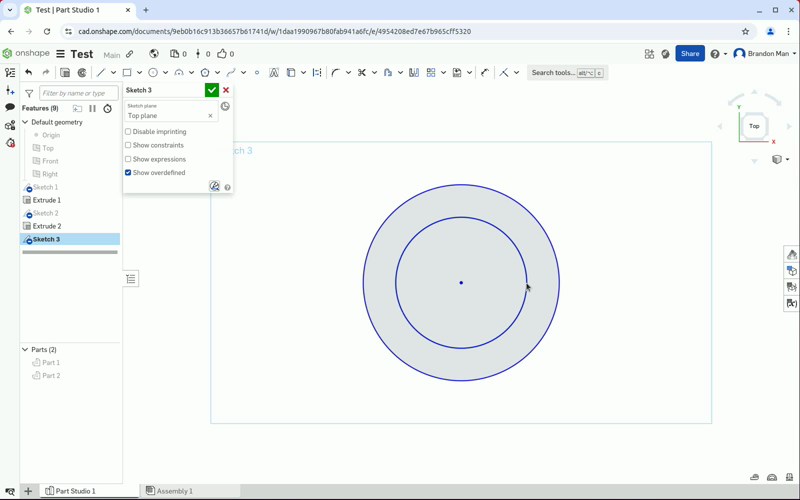
mouse_move(469, 198)
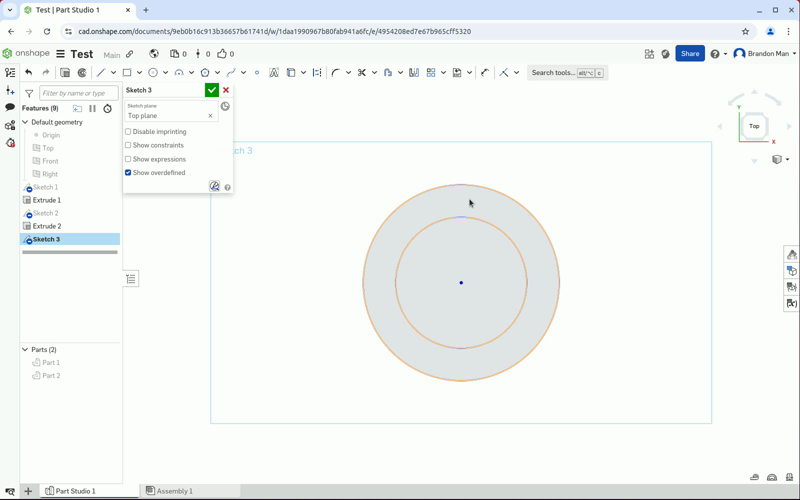
click(469, 198)
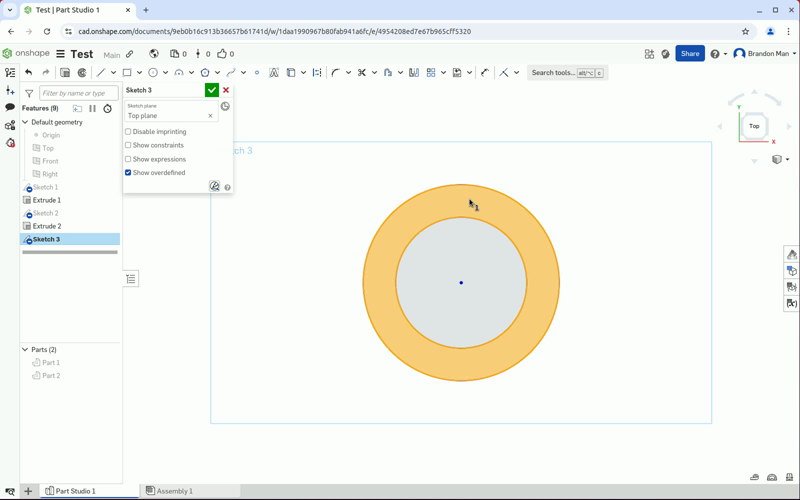
mouse_move(73, 352)
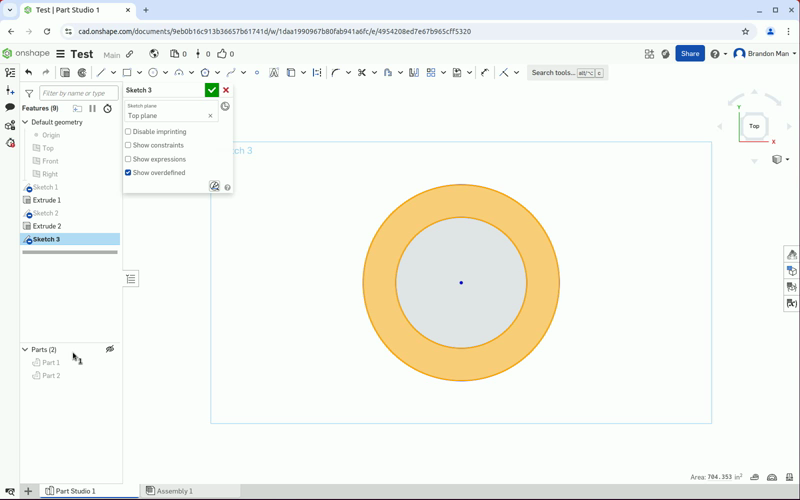
key(shift+y)
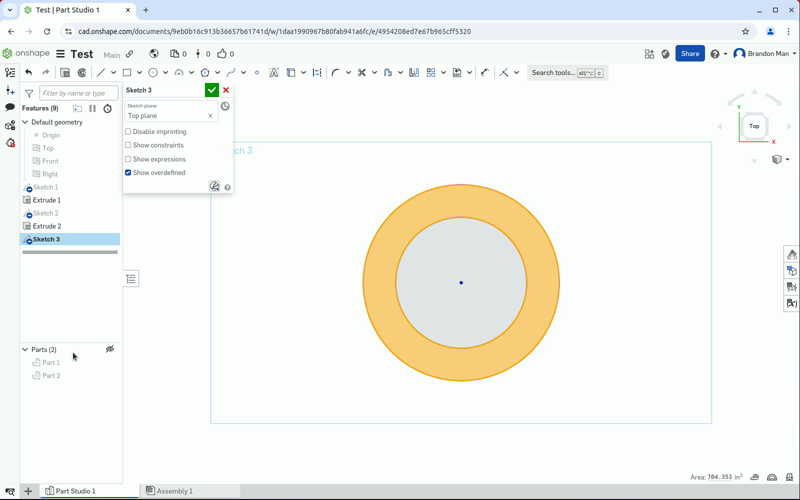
key(shift+e)
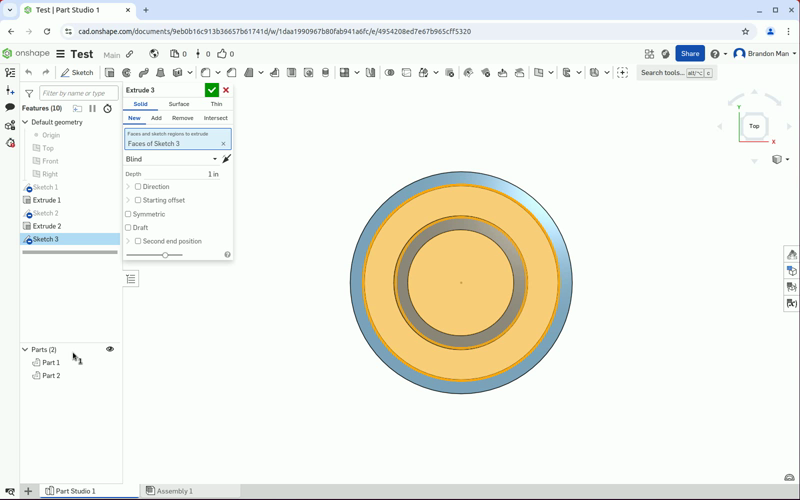
mouse_move(143, 106)
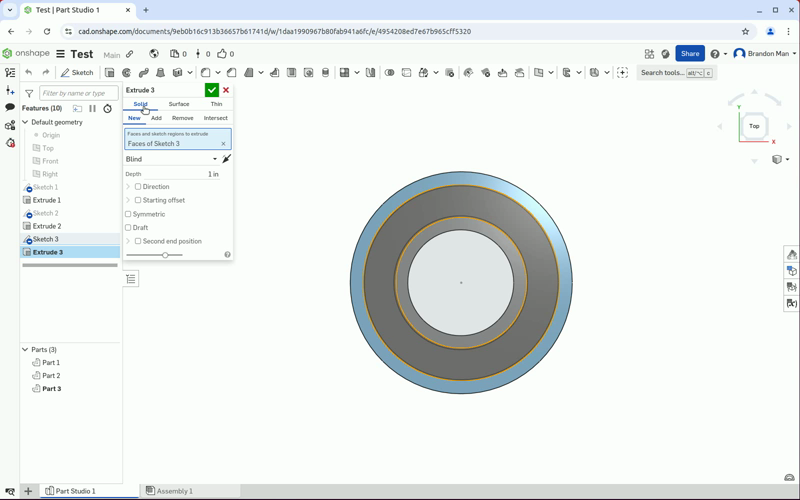
click(143, 106)
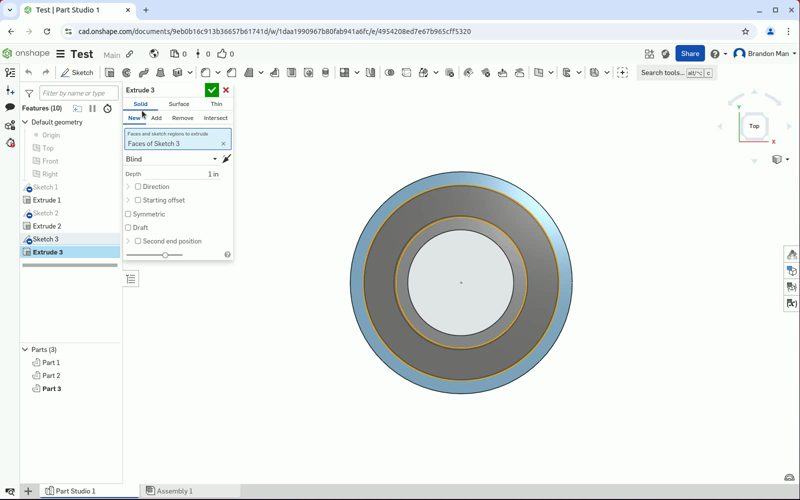
mouse_move(137, 120)
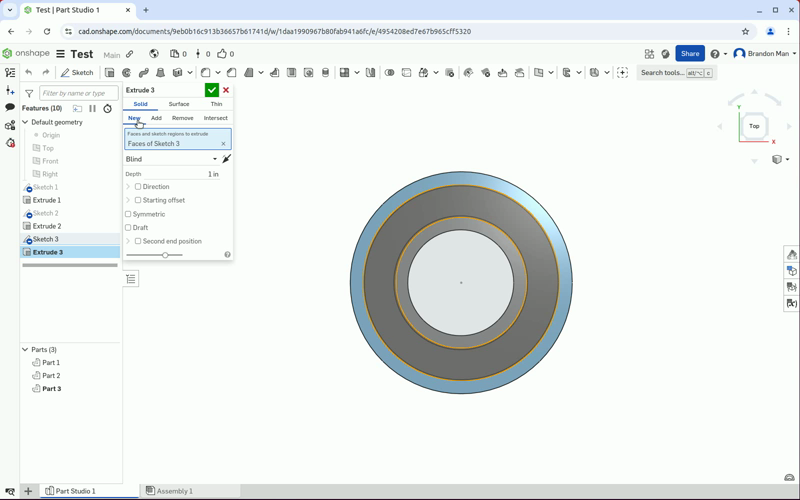
click(137, 120)
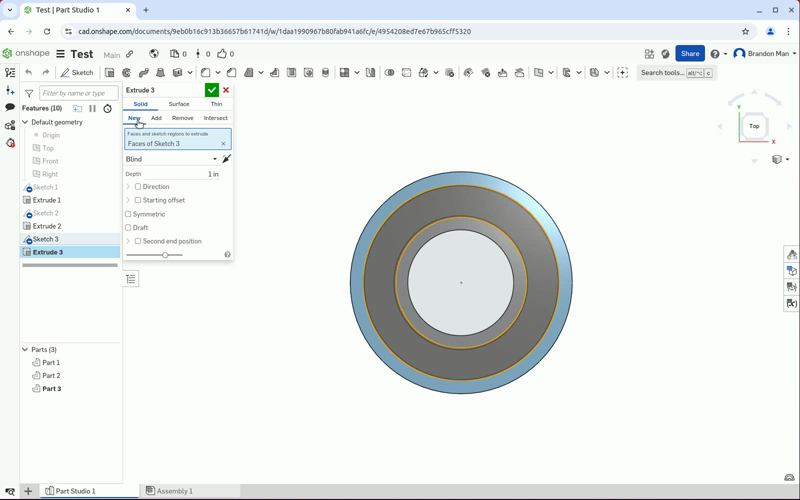
key(tab, 4)
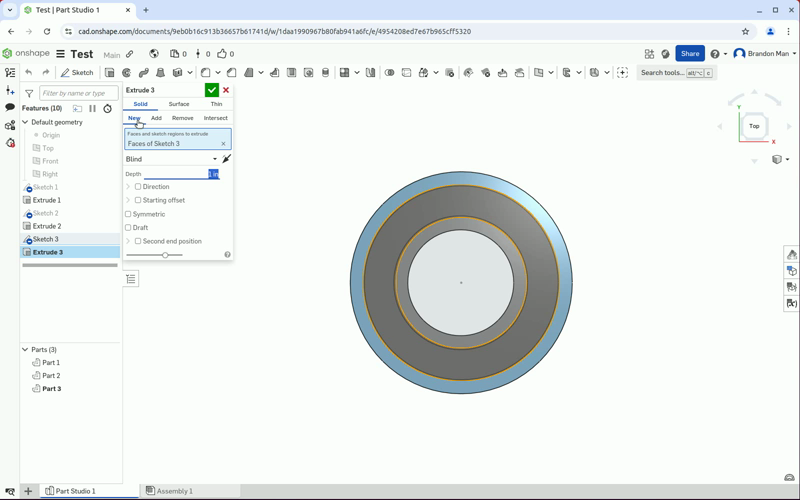
text(8.425)
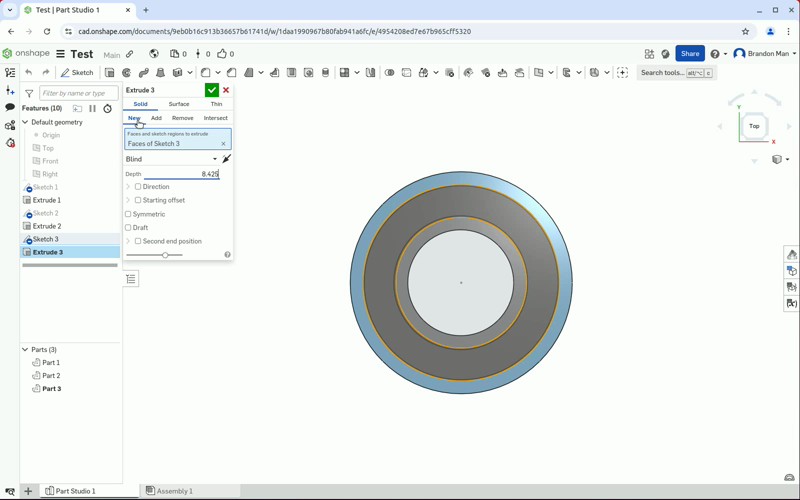
key(enter)
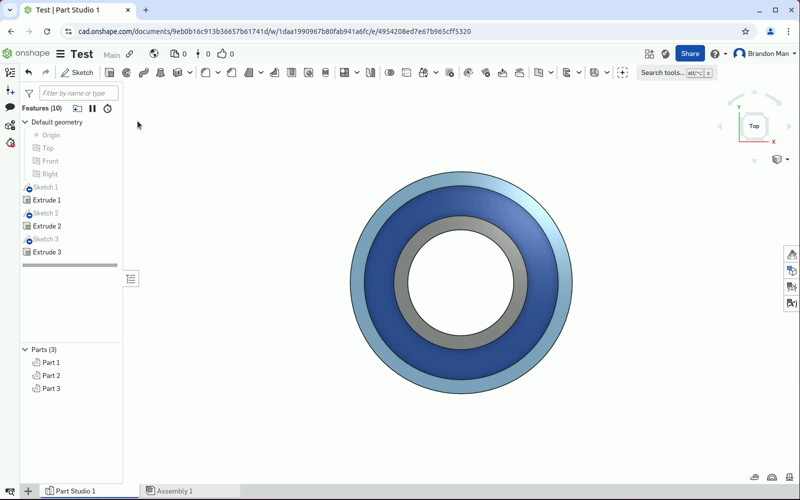
key(shift+h)
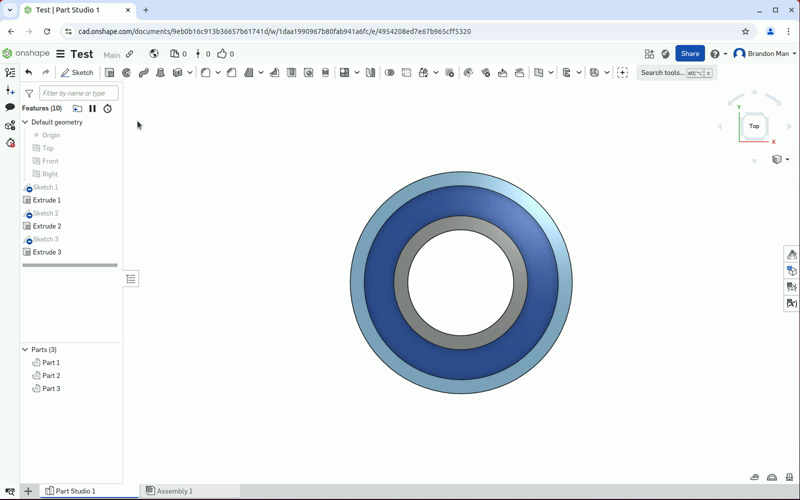
key(shift+h)
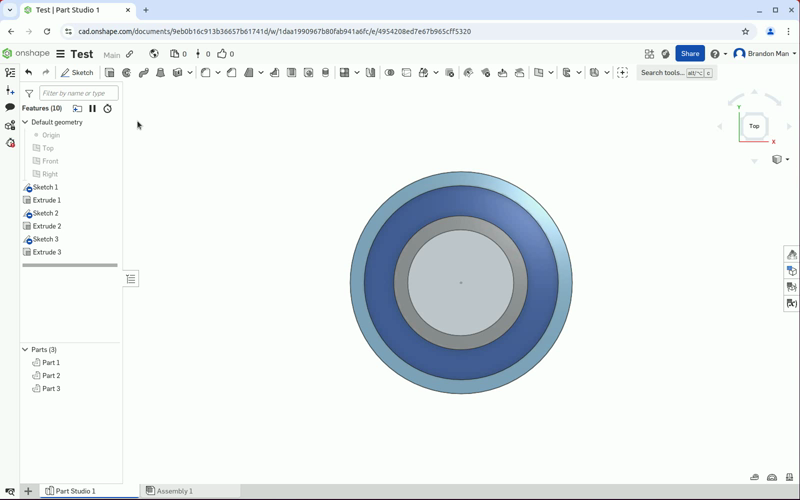
key(shift+7)
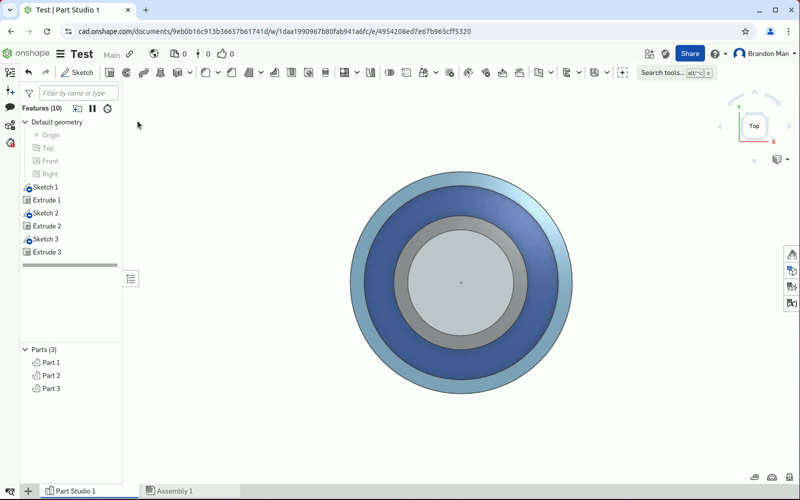
key(up, 3)
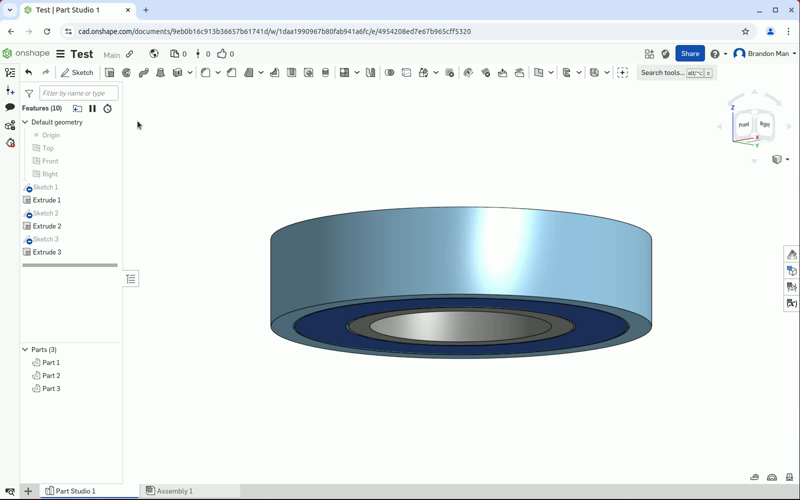
key(left, 3)
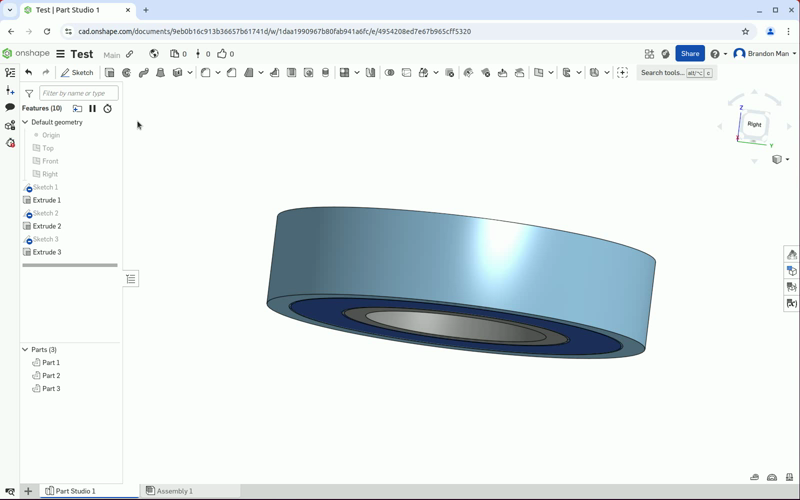
key(right, 3)
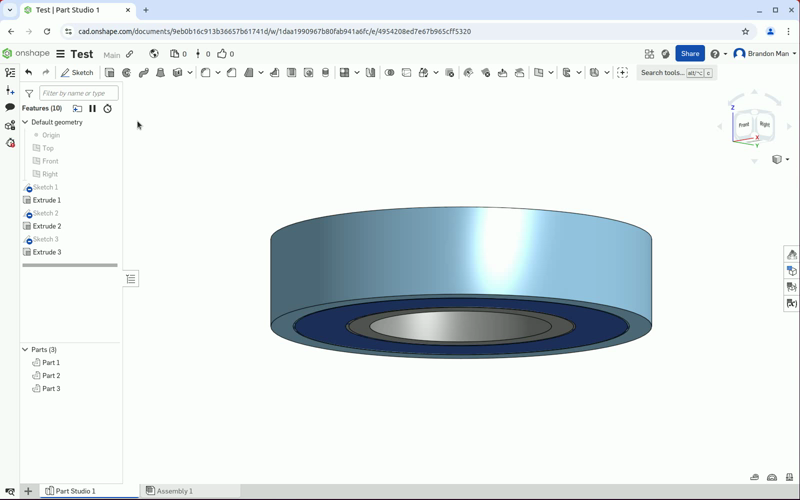
key(down, 3)
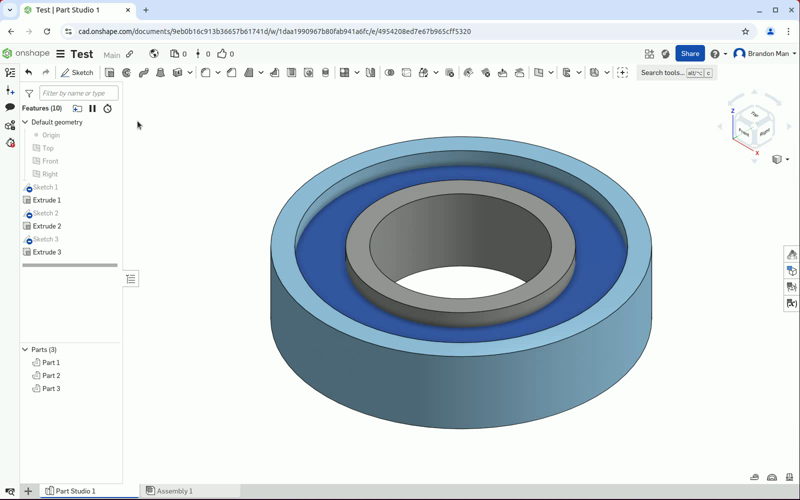
mouse_move(73, 189)
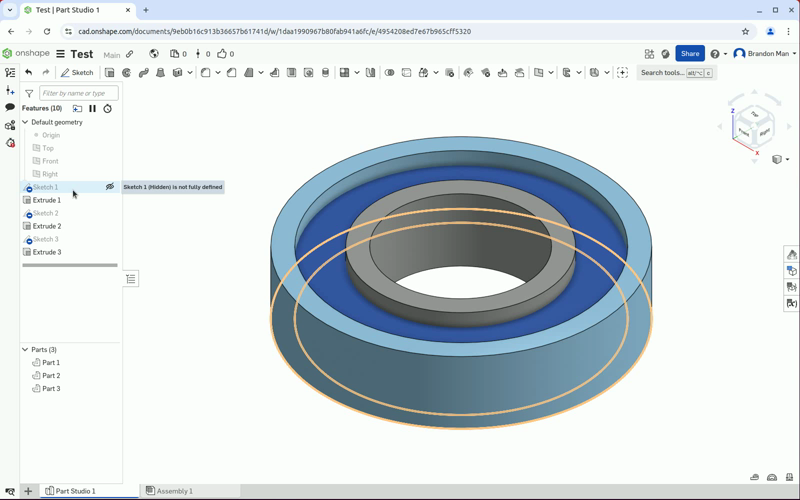
click(73, 189)